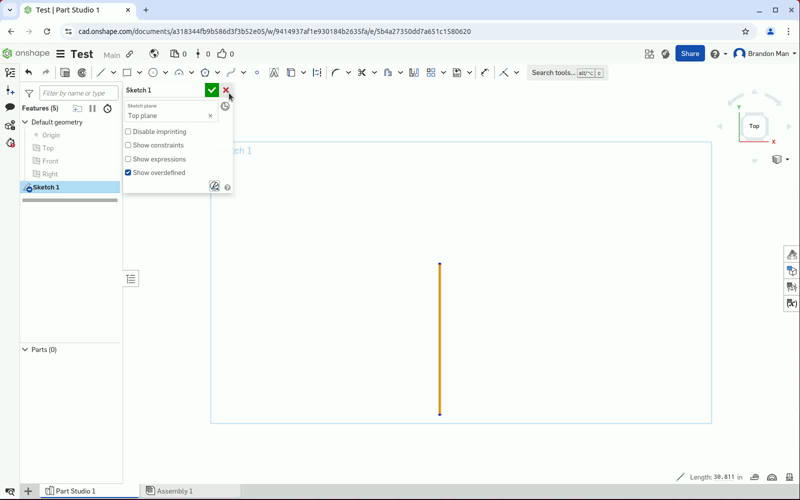
key(shift+h)
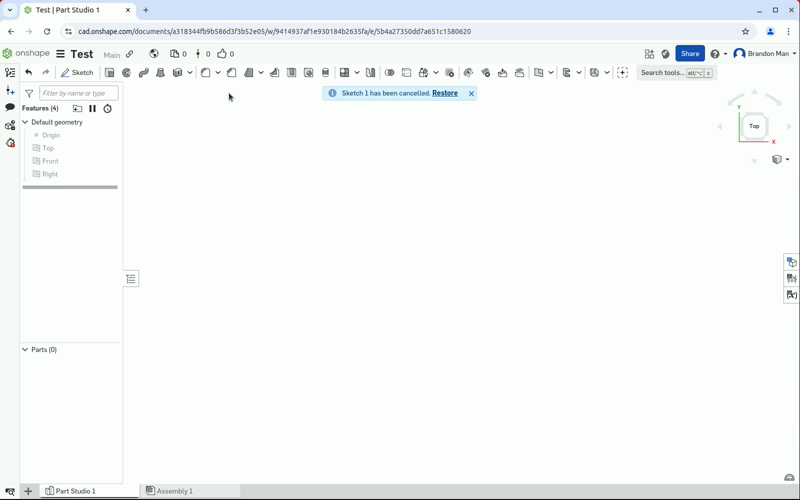
mouse_move(73, 352)
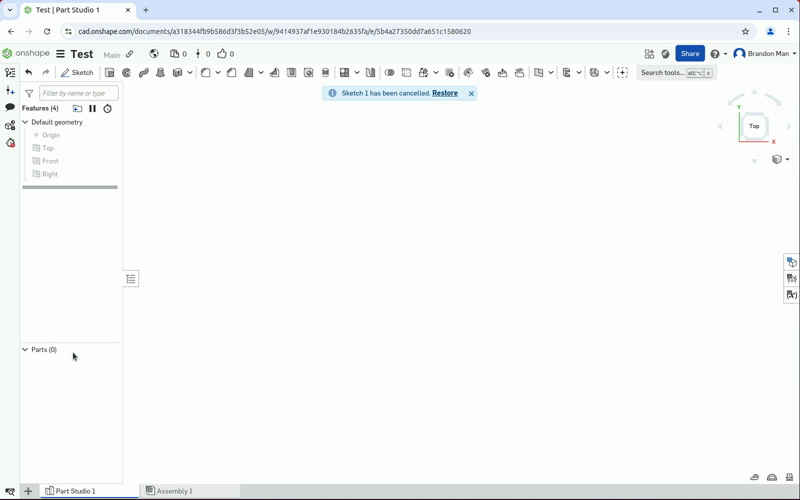
key(y)
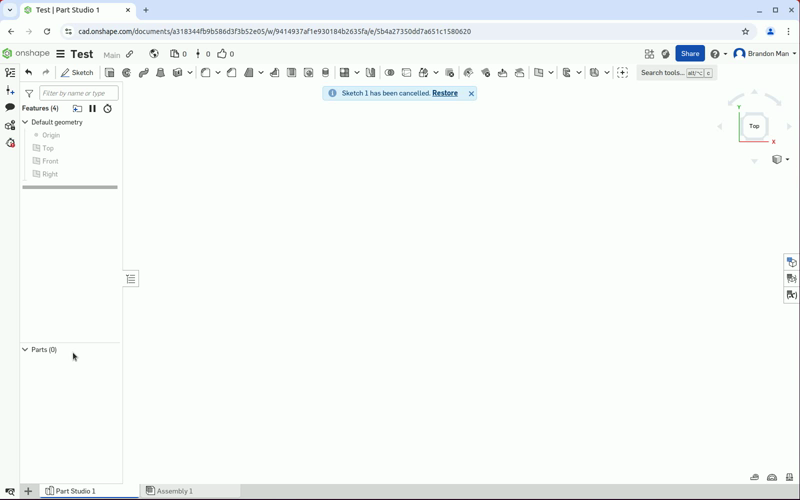
key(shift+p)
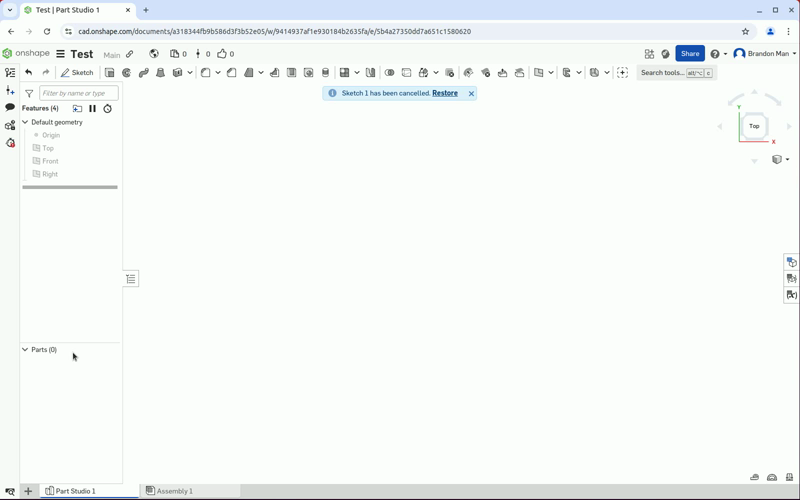
key(space)
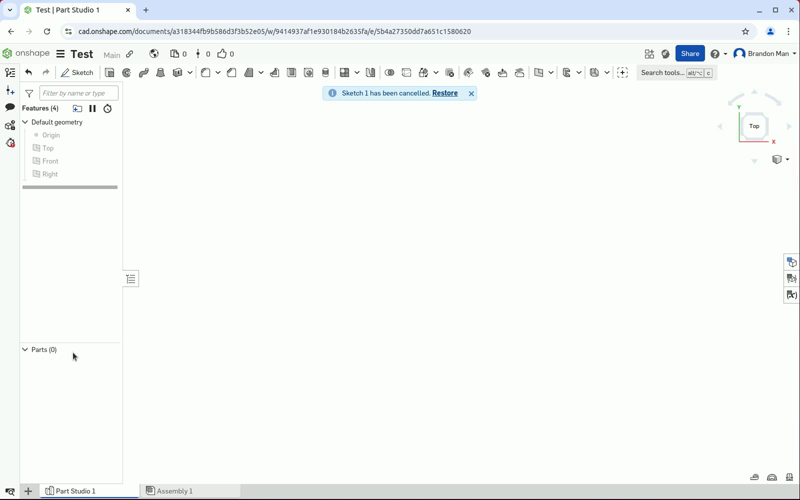
key_down(shift)
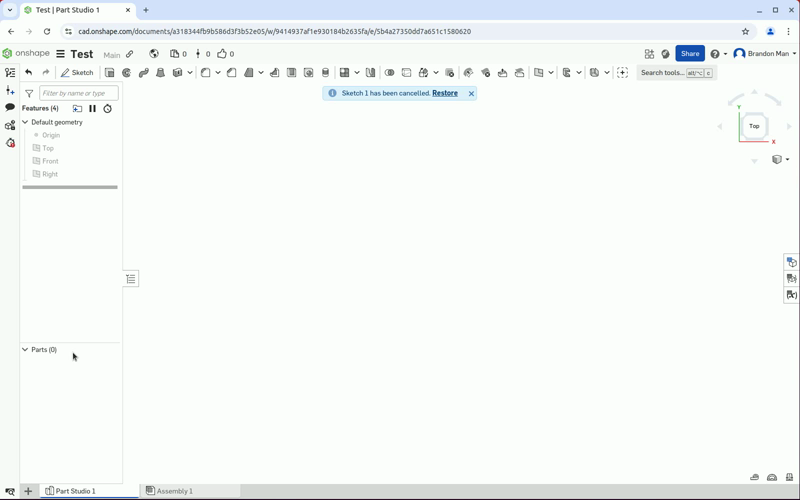
key(up)
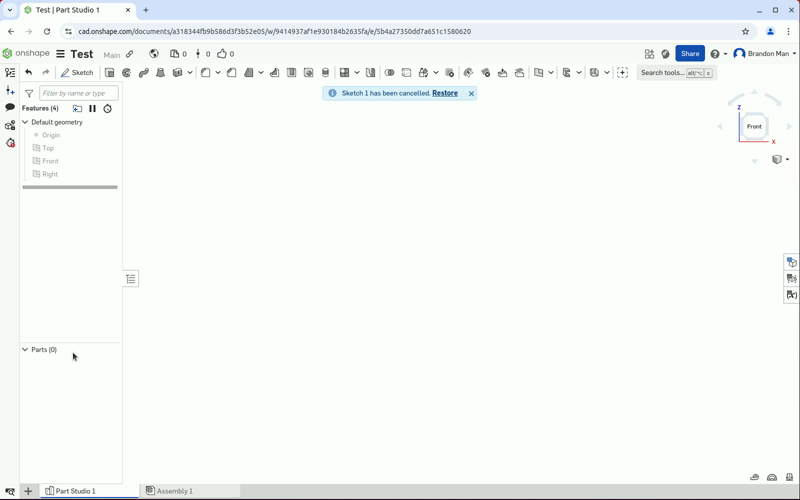
key_up(shift)
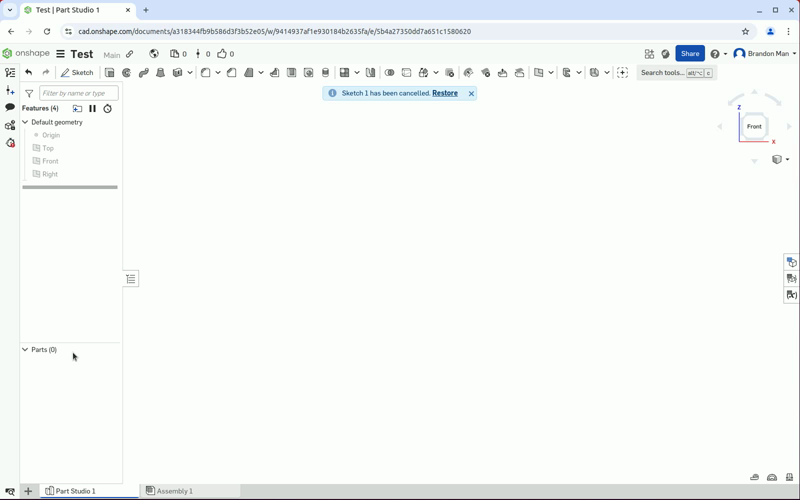
mouse_move(73, 352)
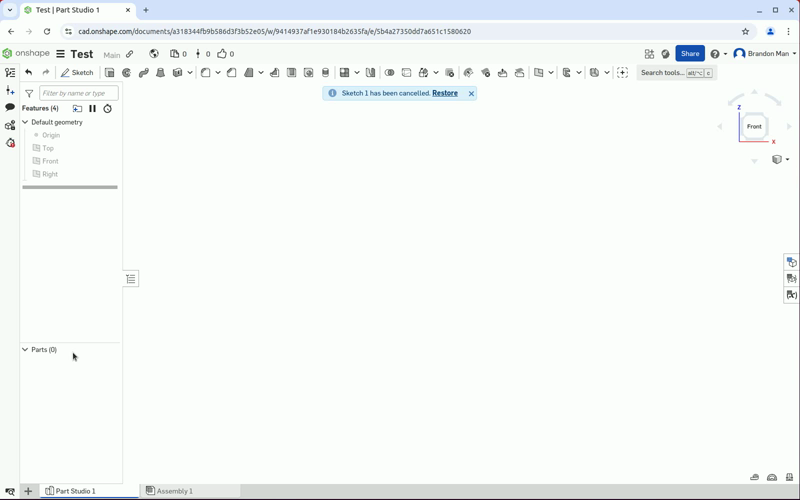
key(shift+y)
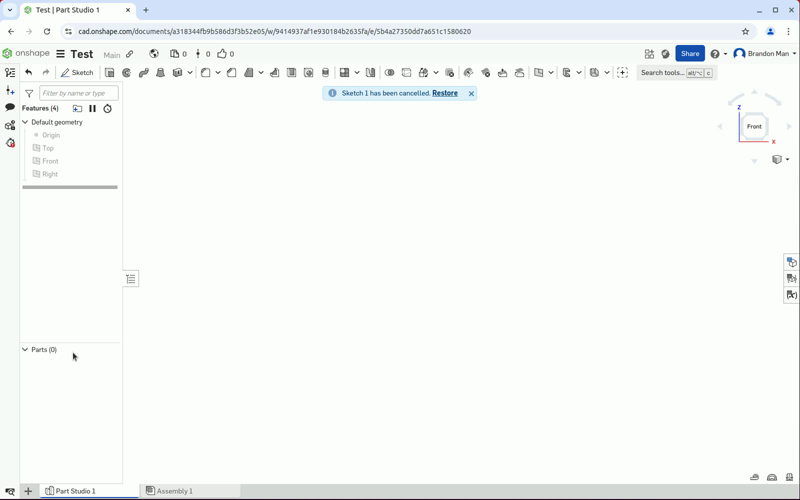
key(shift+s)
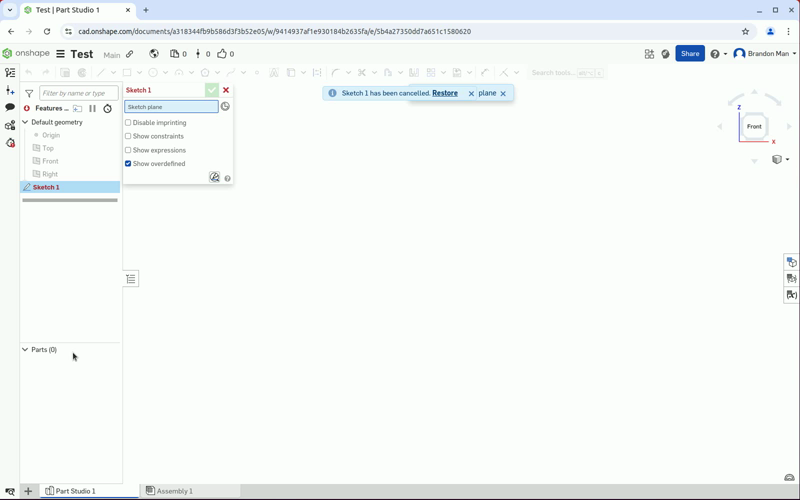
mouse_move(73, 163)
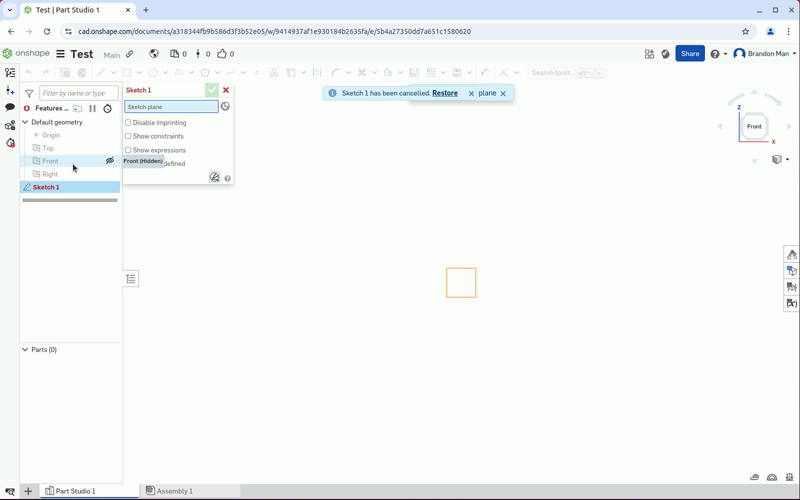
click(73, 163)
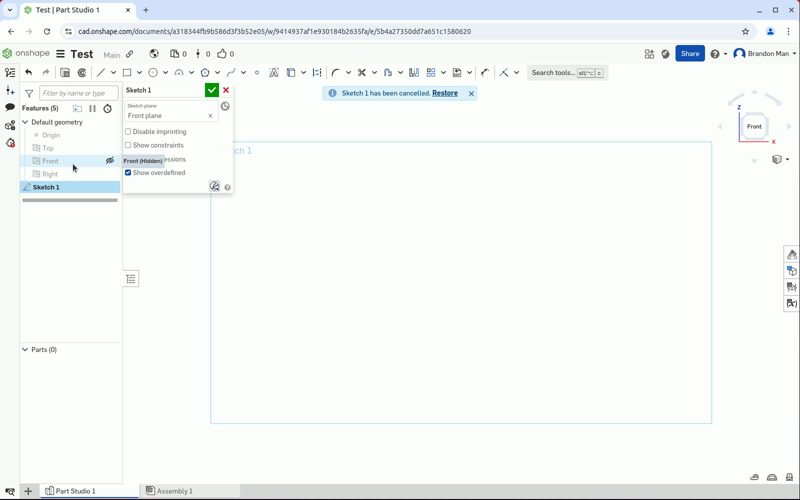
mouse_move(73, 352)
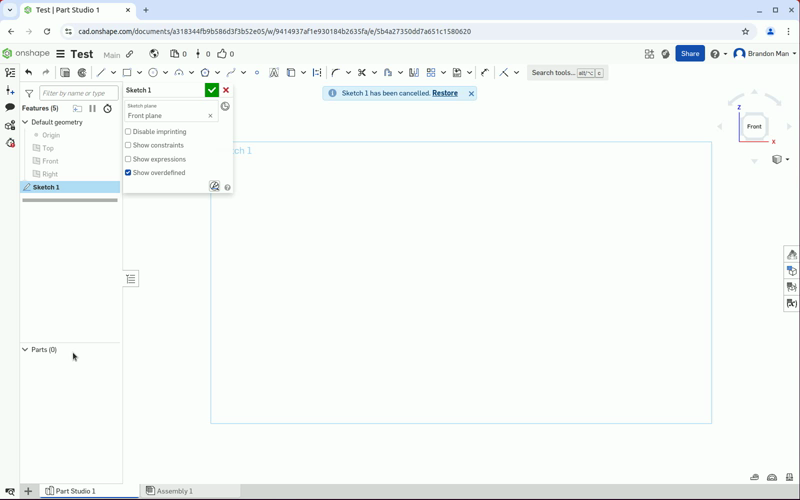
key(y)
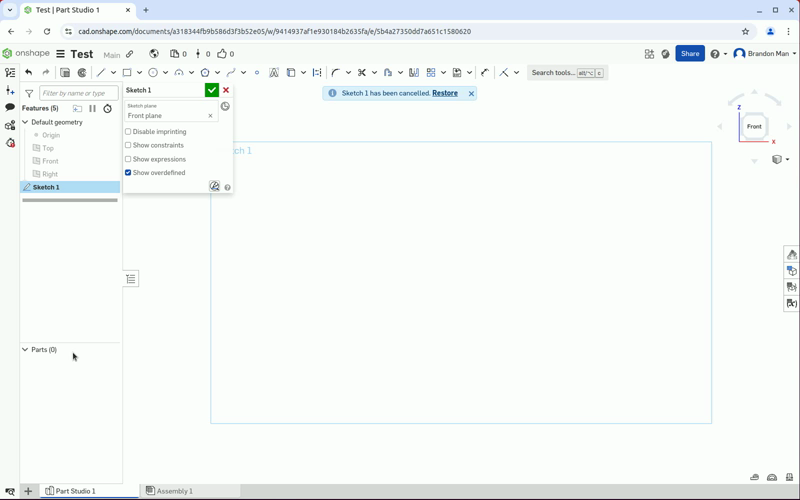
key(l)
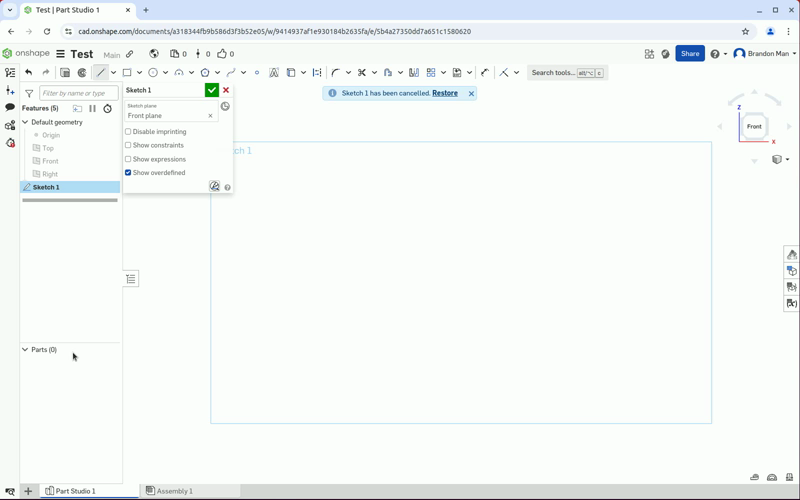
key_down(shift)
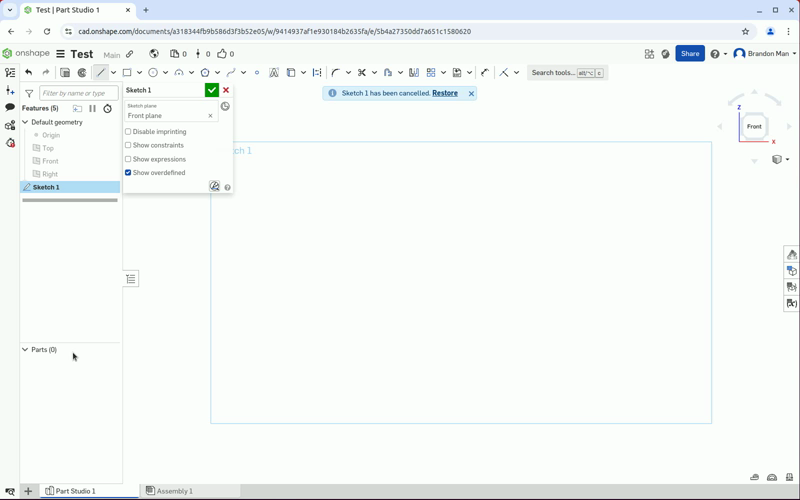
mouse_move(460, 282)
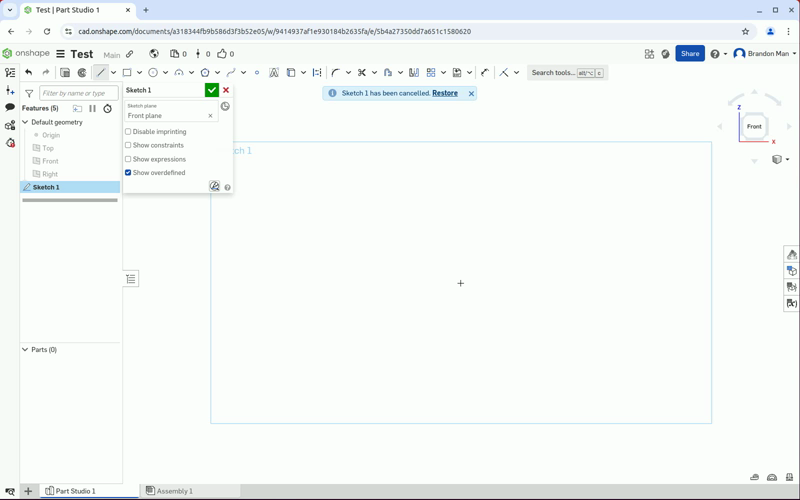
click(460, 282)
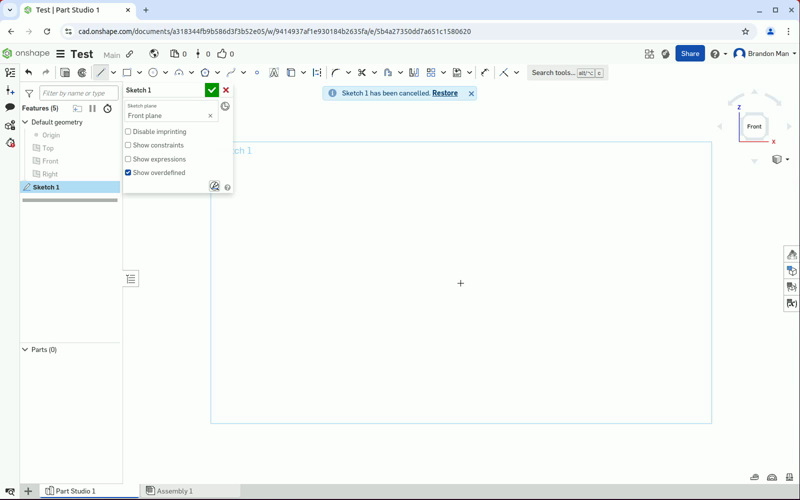
key_up(shift)
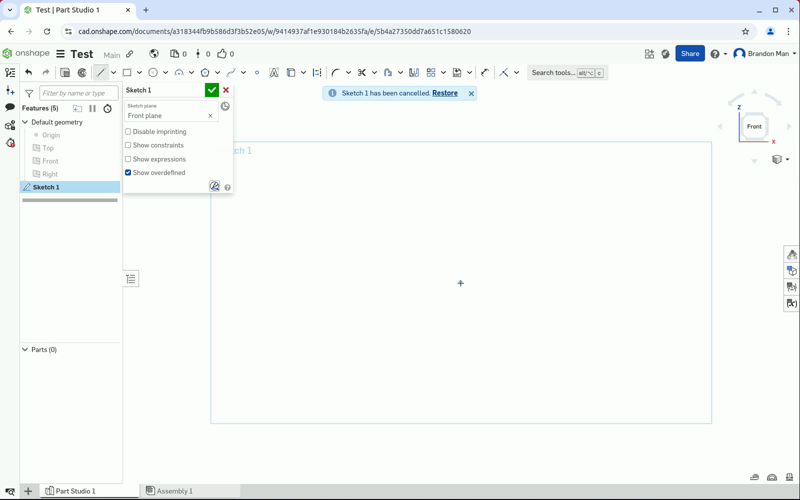
key_down(shift)
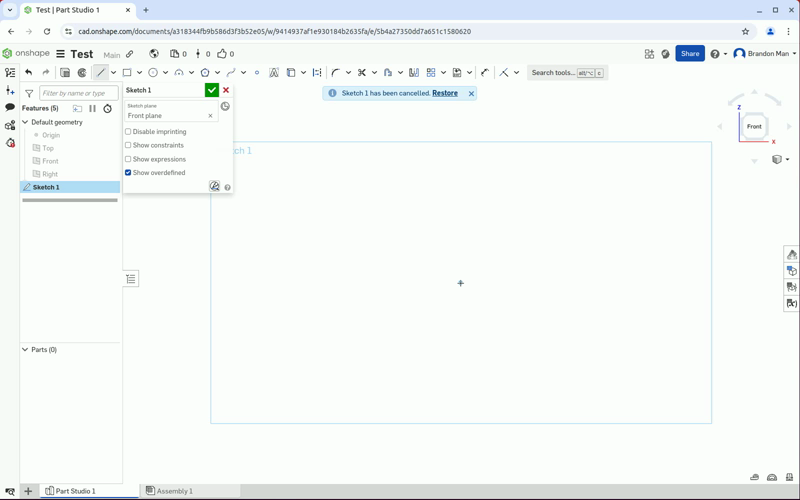
mouse_move(535, 282)
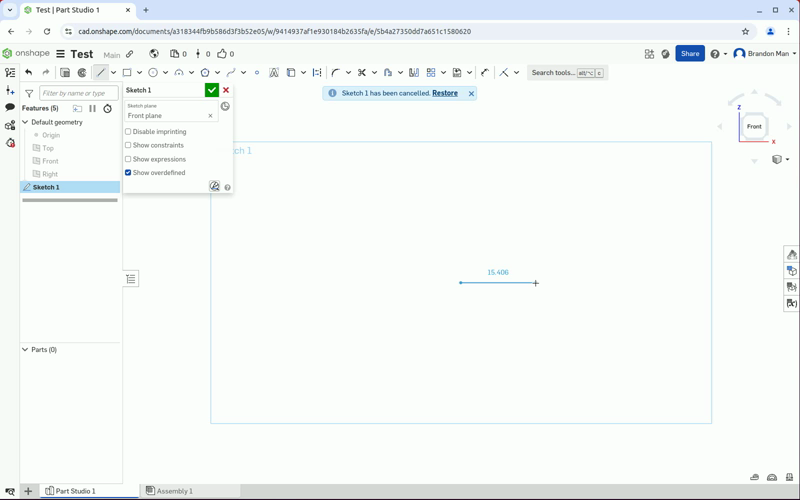
click(535, 282)
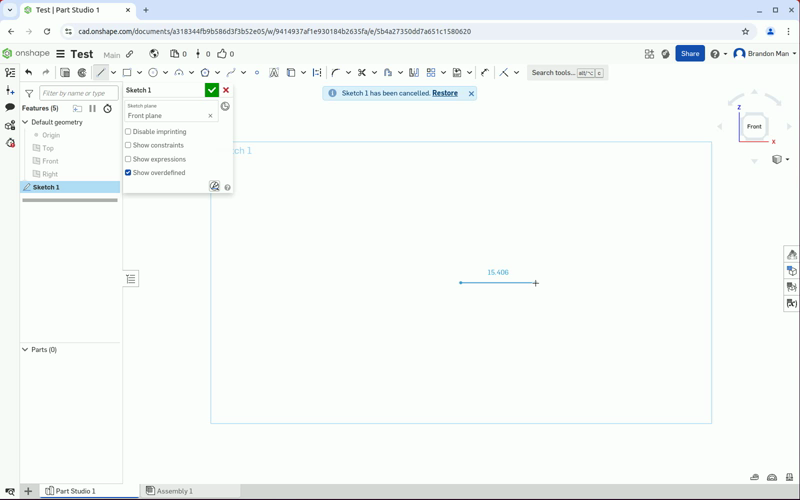
key_up(shift)
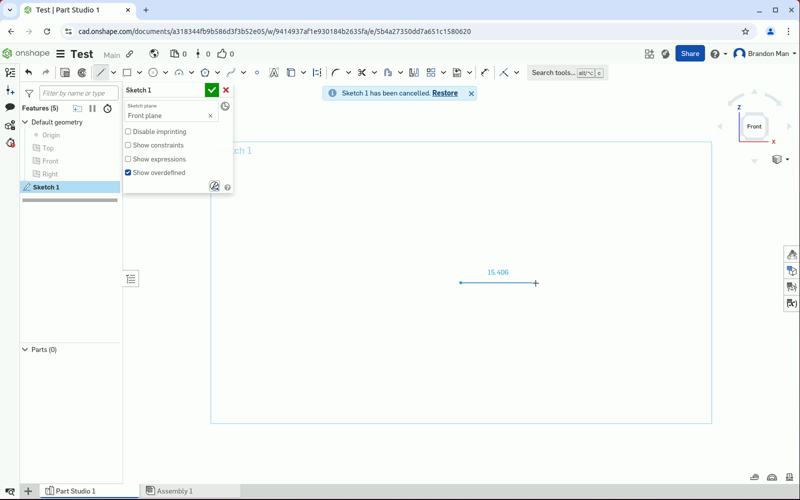
key_down(shift)
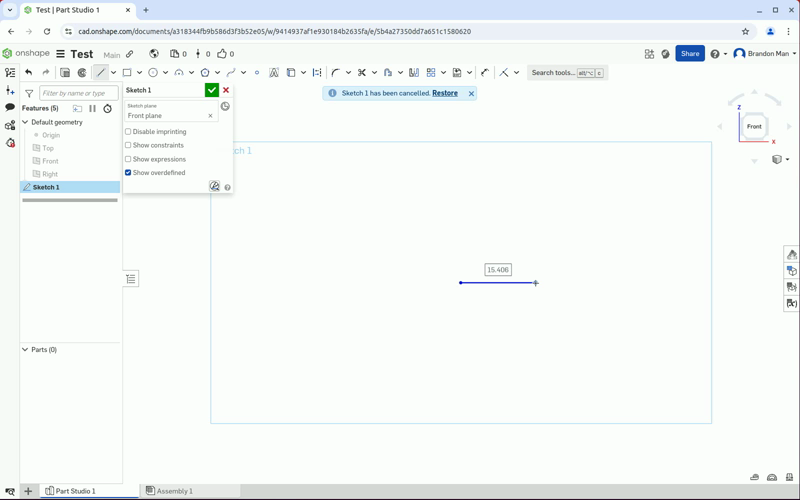
mouse_move(535, 189)
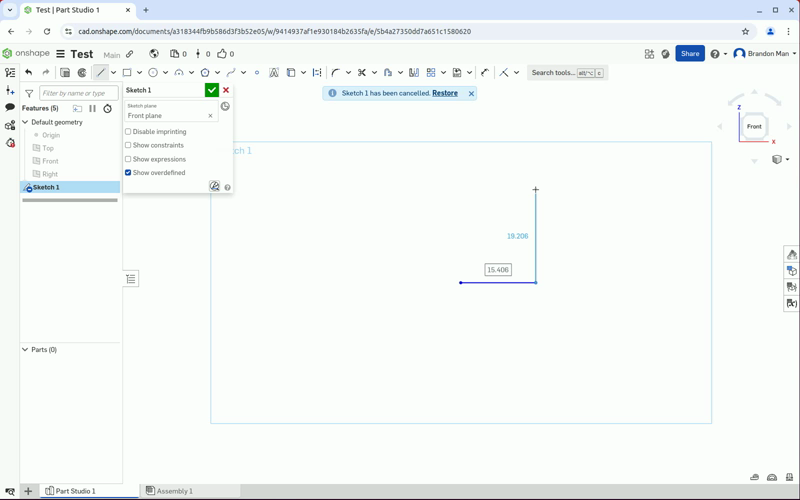
click(535, 189)
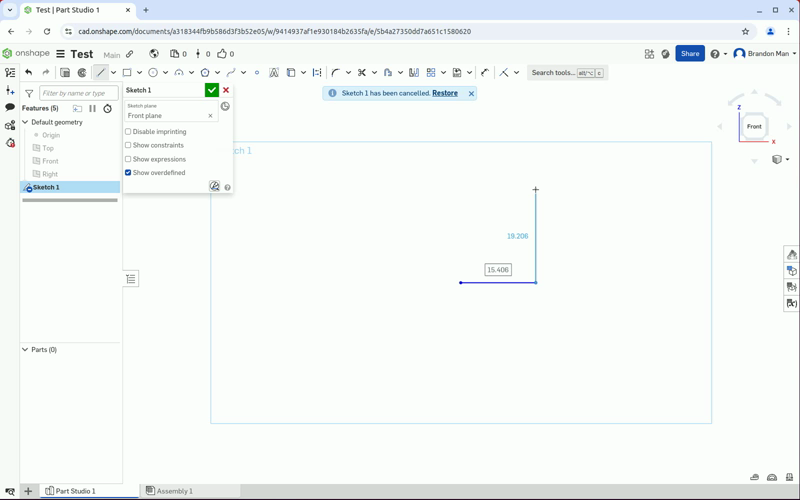
key_up(shift)
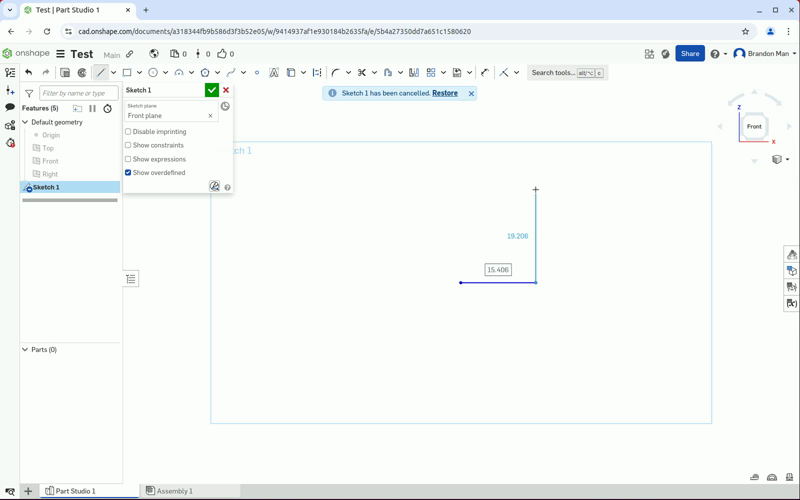
key_down(shift)
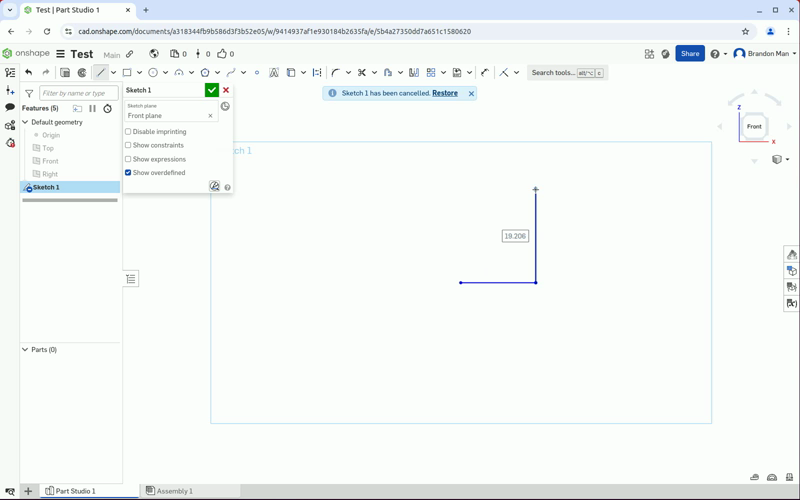
mouse_move(565, 189)
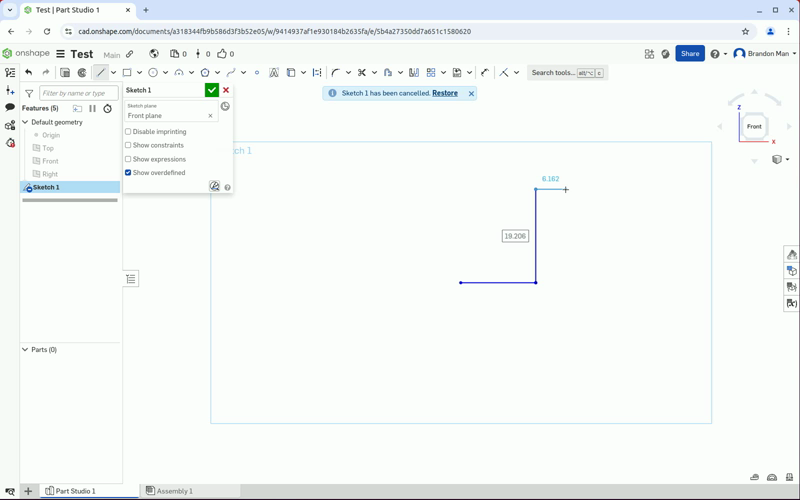
mouse_move(498, 189)
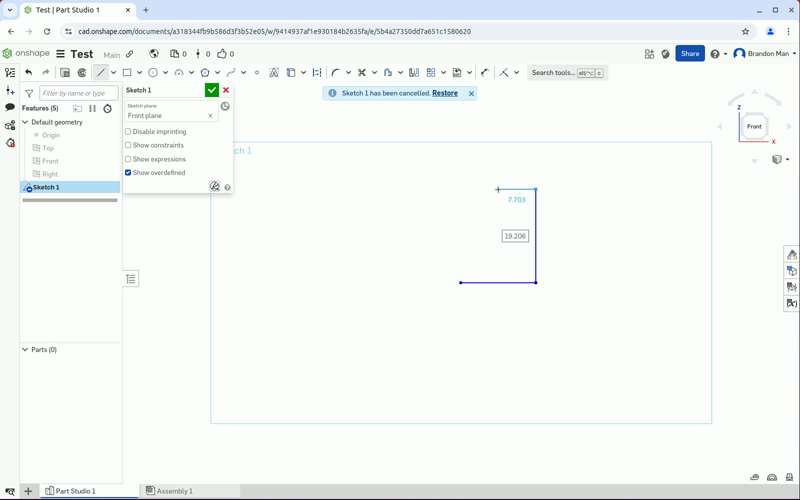
click(498, 189)
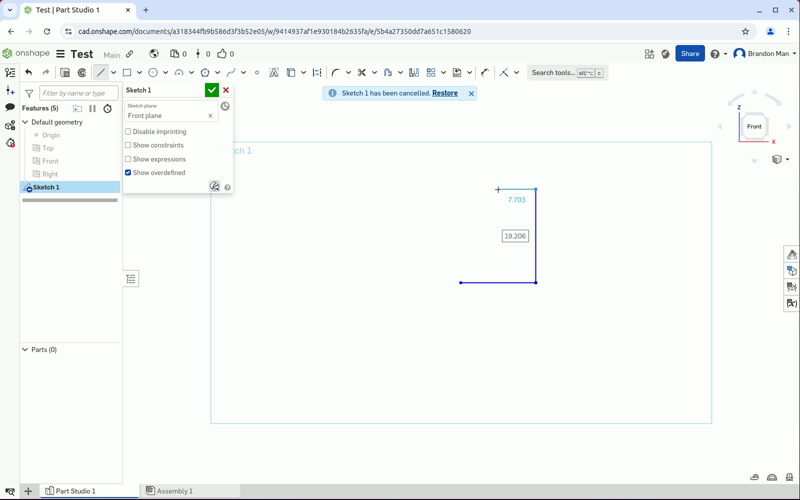
key_up(shift)
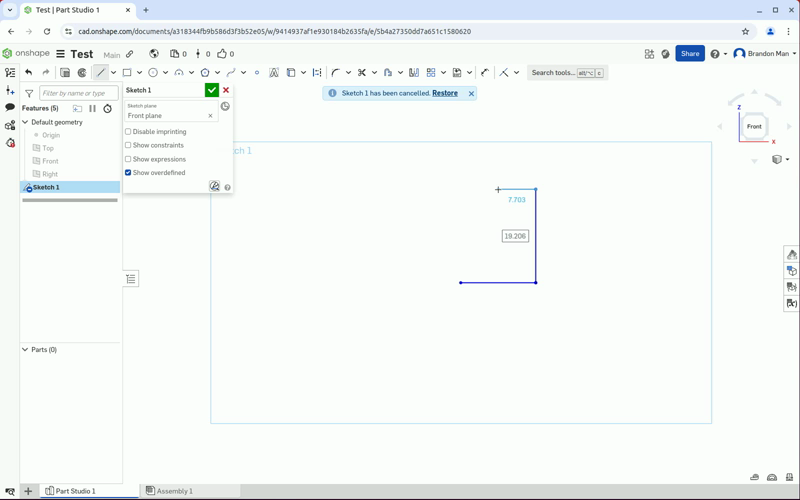
key_down(shift)
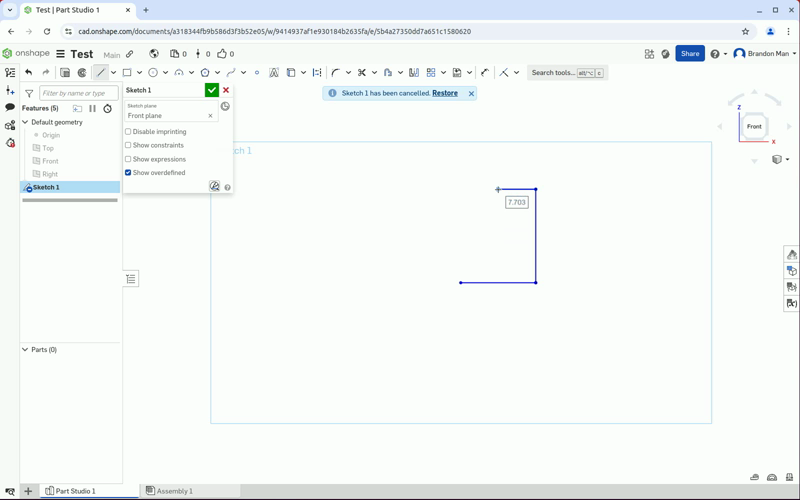
mouse_move(528, 189)
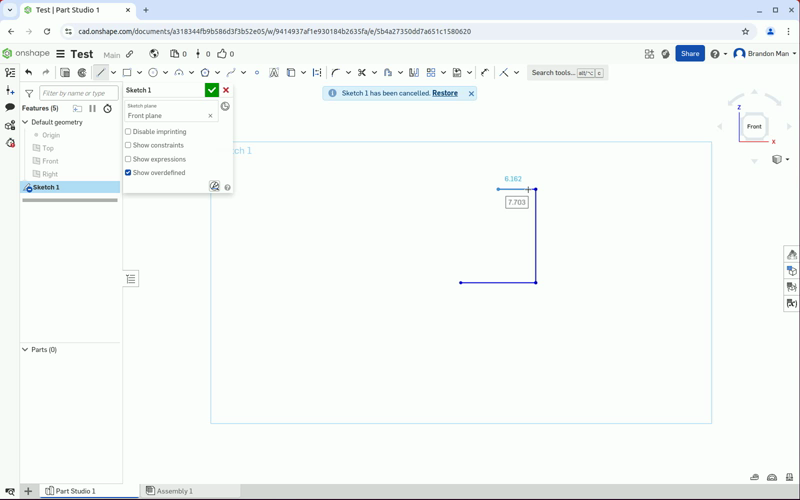
mouse_move(498, 245)
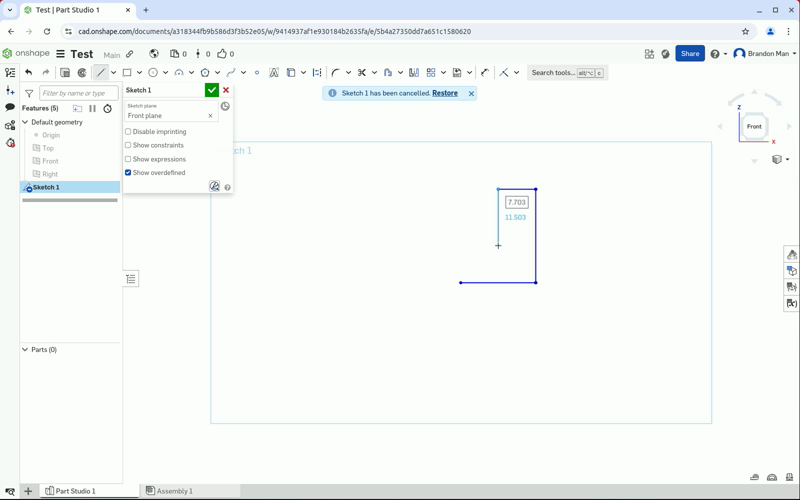
click(498, 245)
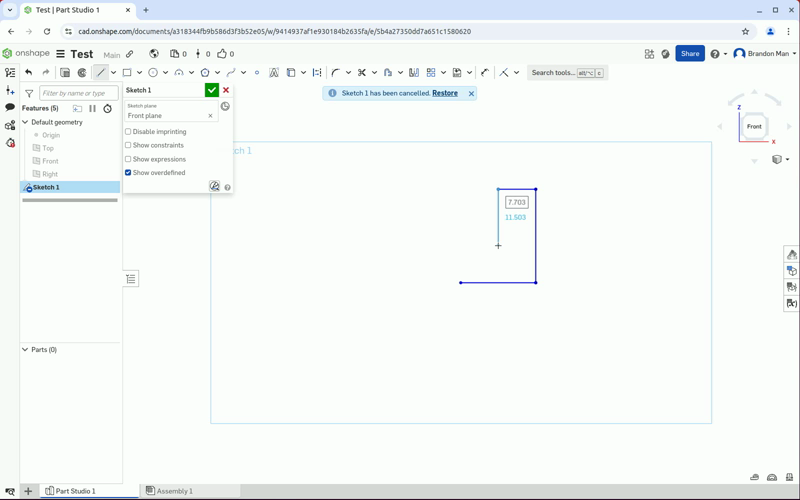
key_up(shift)
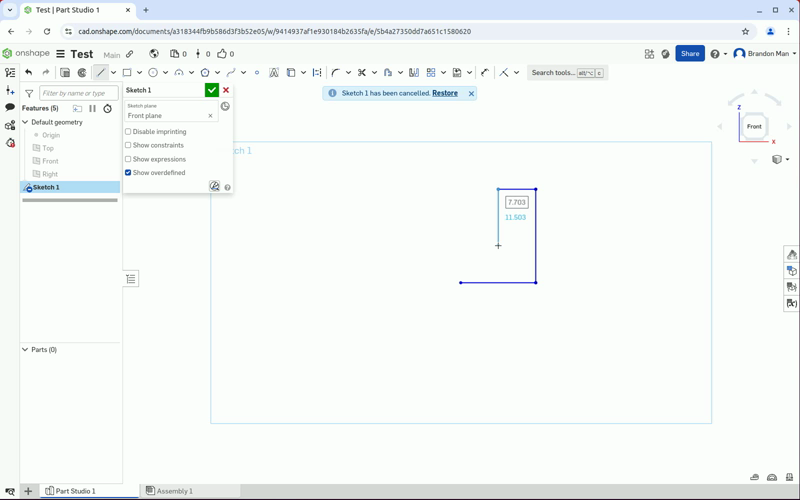
key_down(shift)
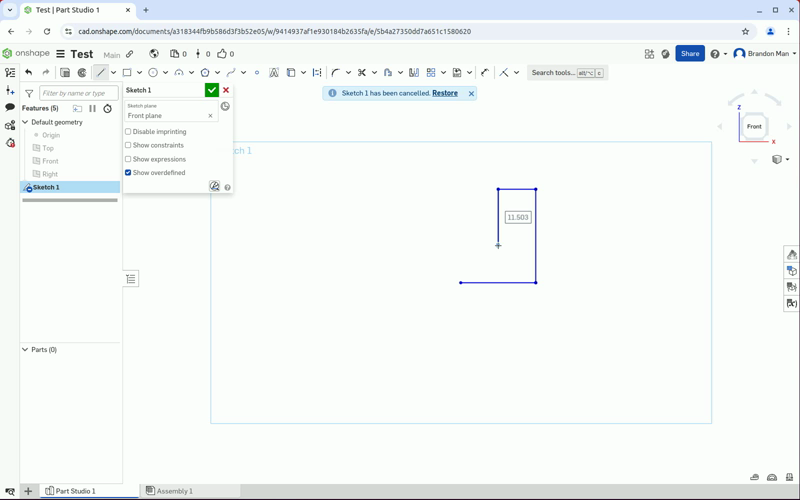
mouse_move(528, 245)
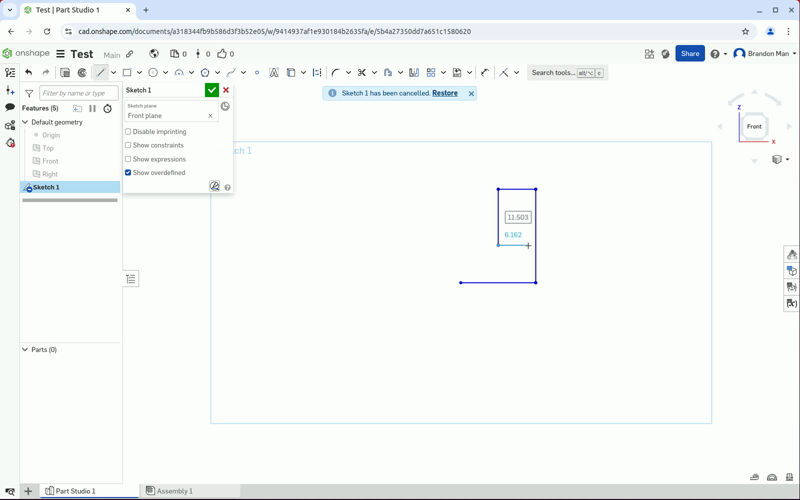
mouse_move(460, 245)
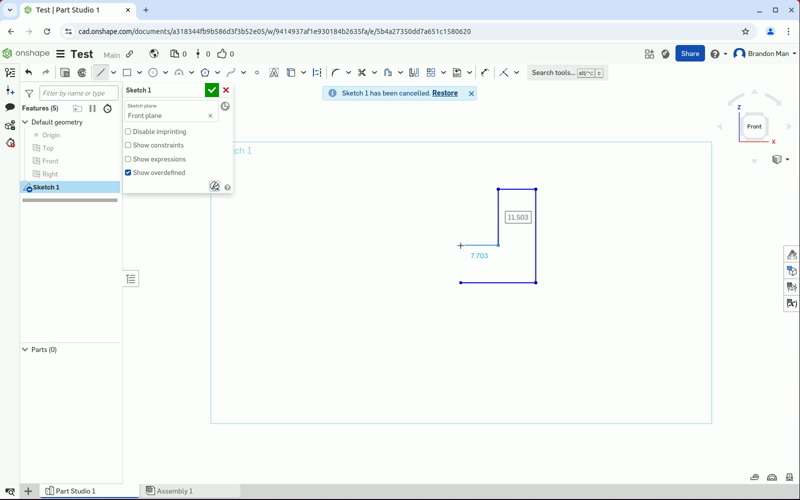
click(460, 245)
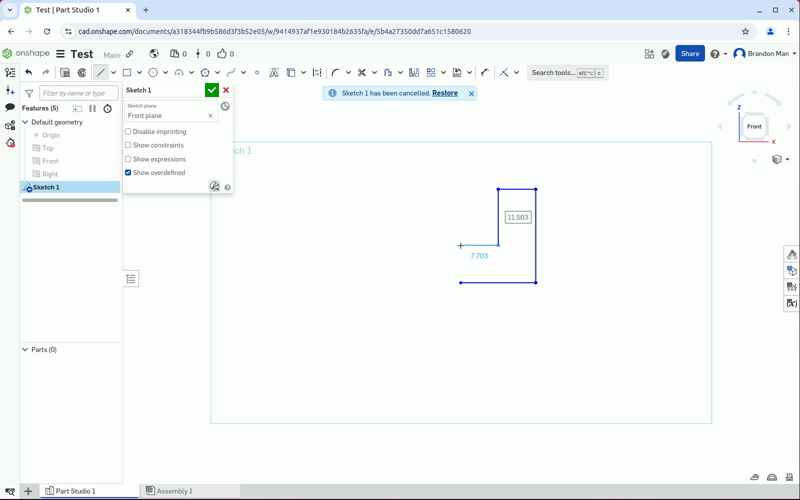
key_up(shift)
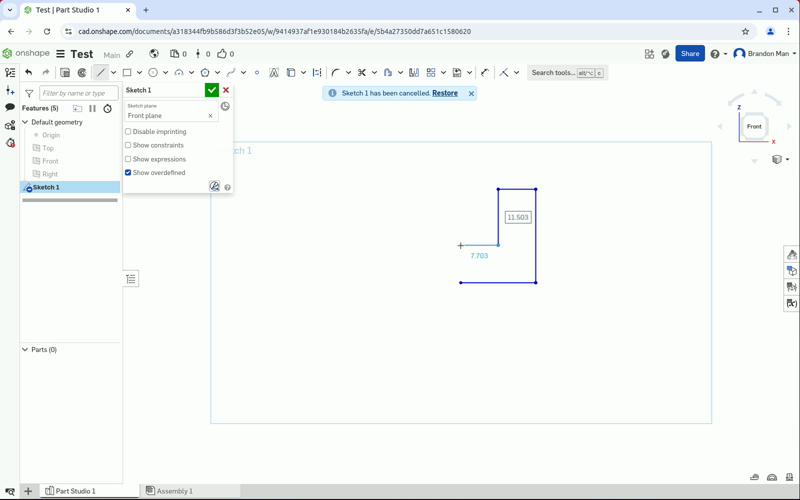
mouse_move(490, 245)
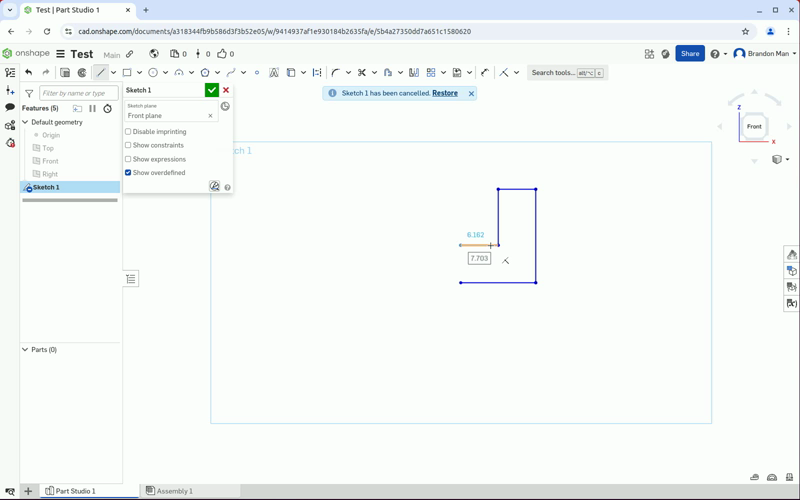
key_down(shift)
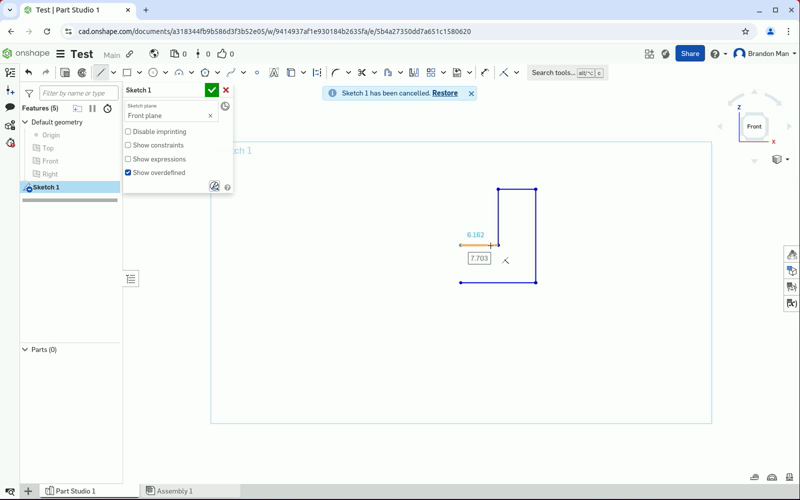
mouse_move(460, 282)
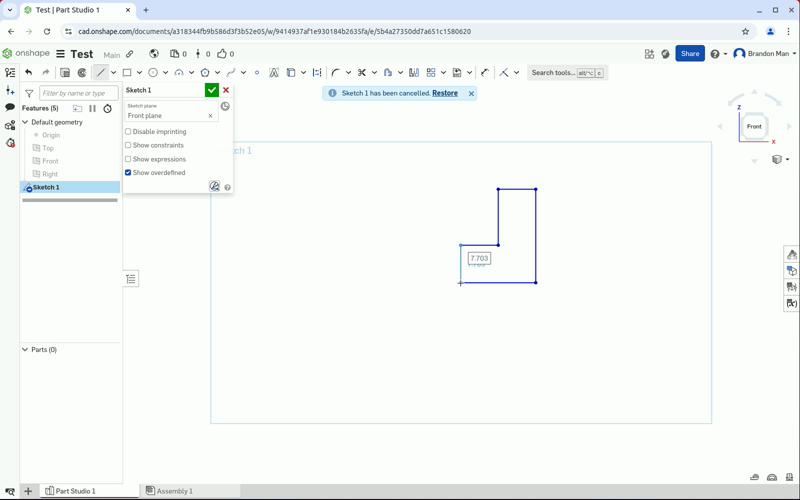
key_up(shift)
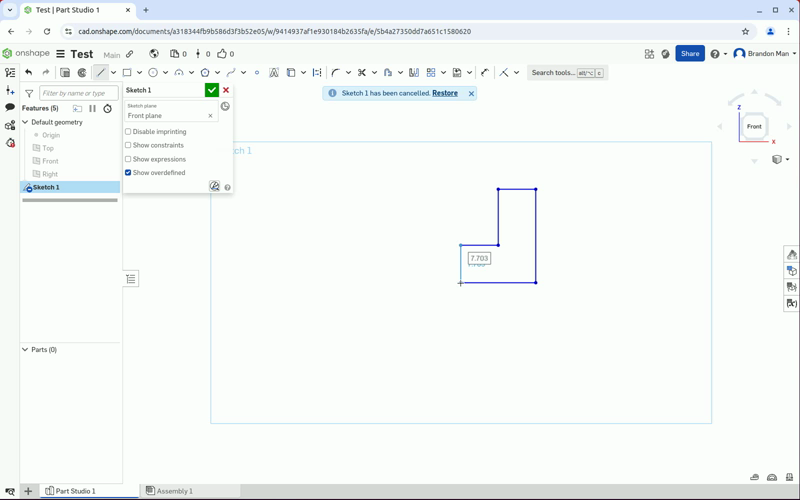
click(460, 282)
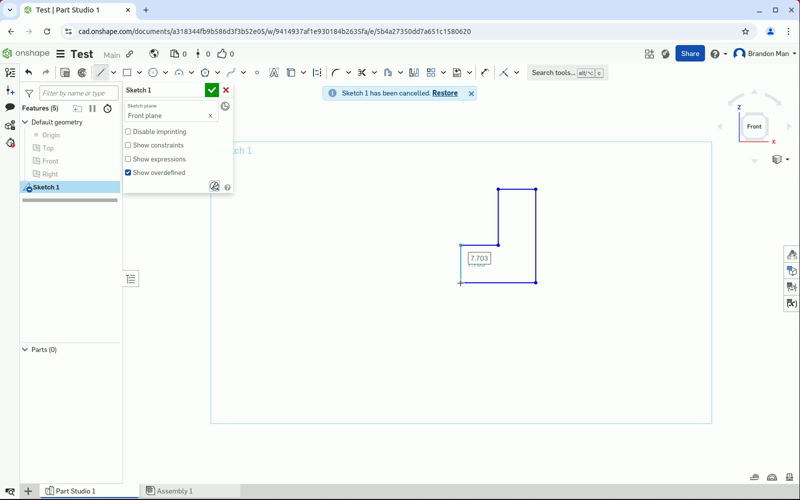
key(esc)
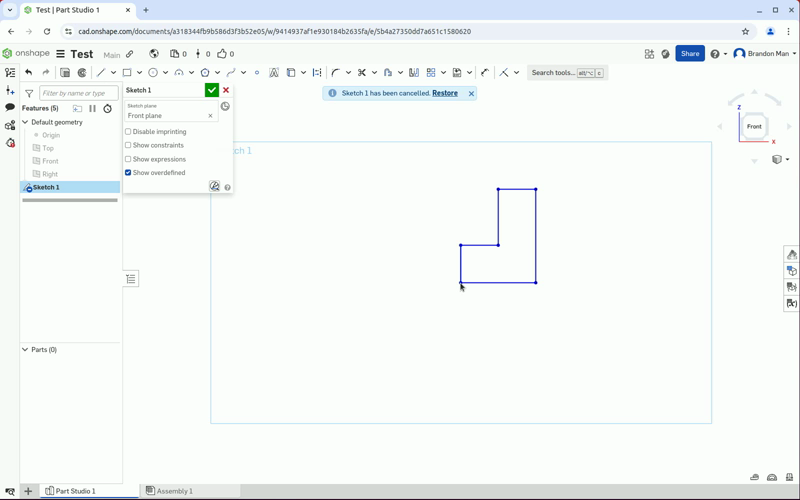
mouse_move(498, 255)
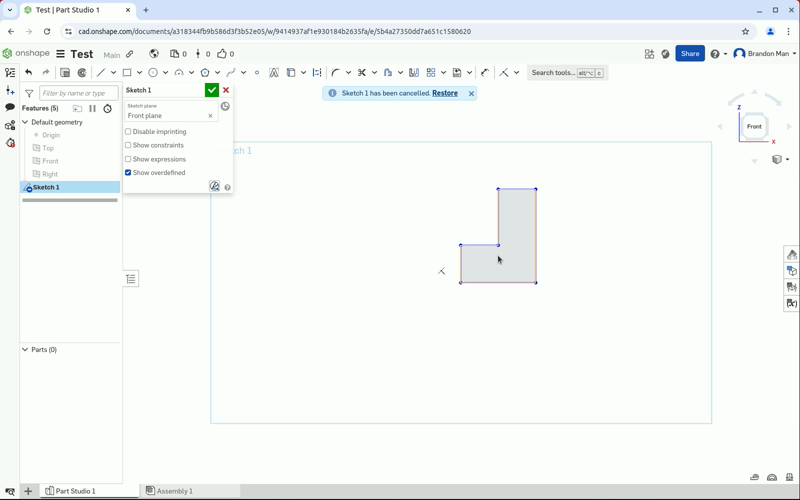
click(498, 255)
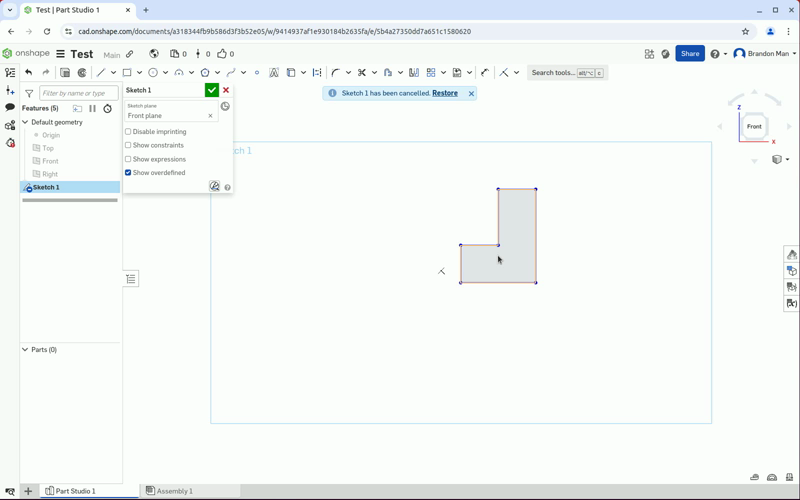
mouse_move(73, 352)
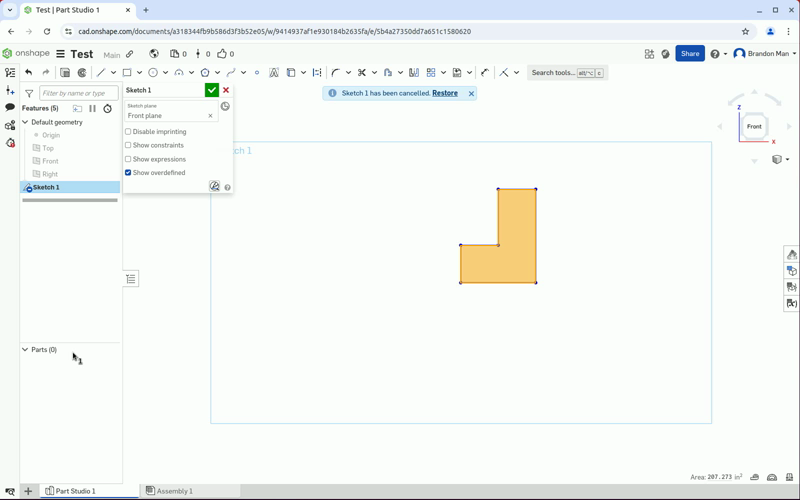
key(shift+y)
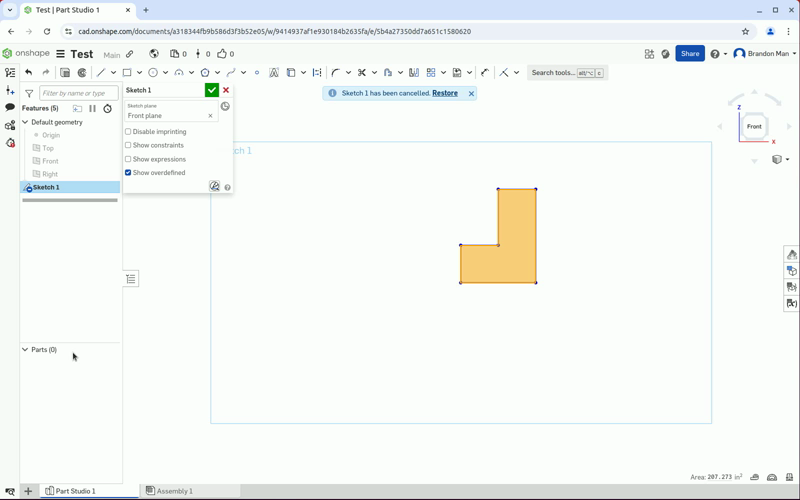
key(shift+e)
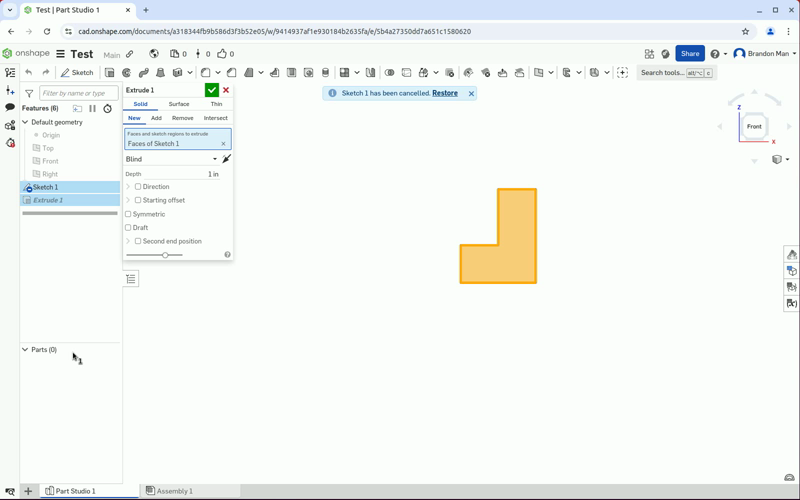
mouse_move(143, 106)
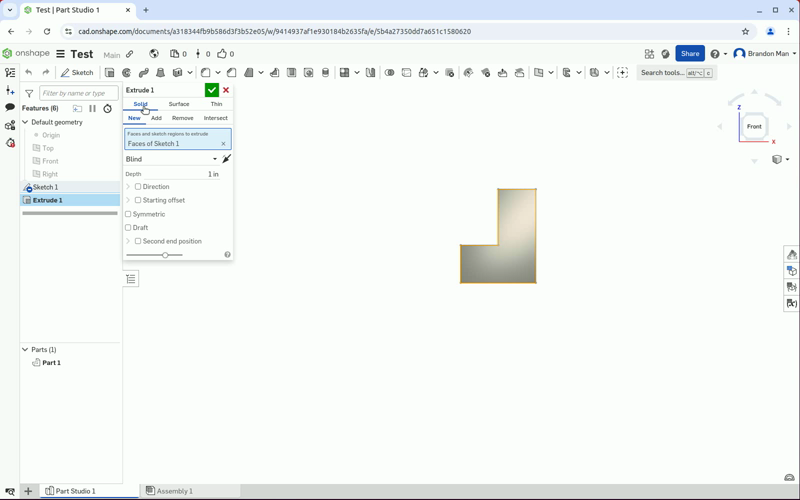
click(143, 106)
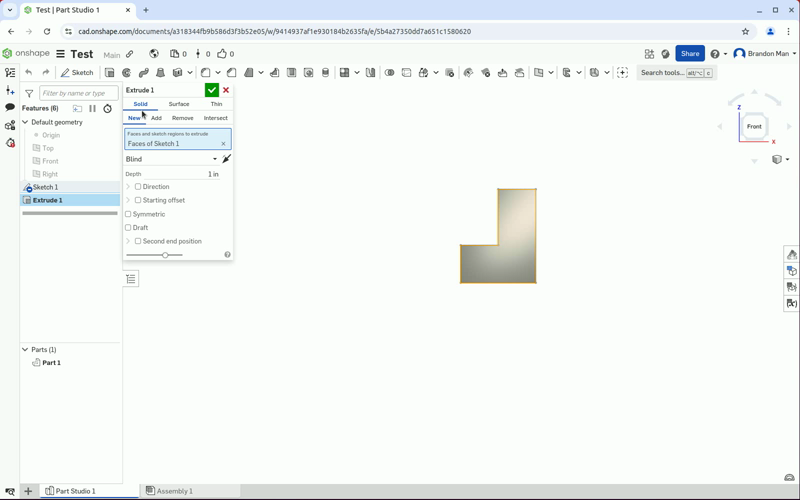
mouse_move(137, 120)
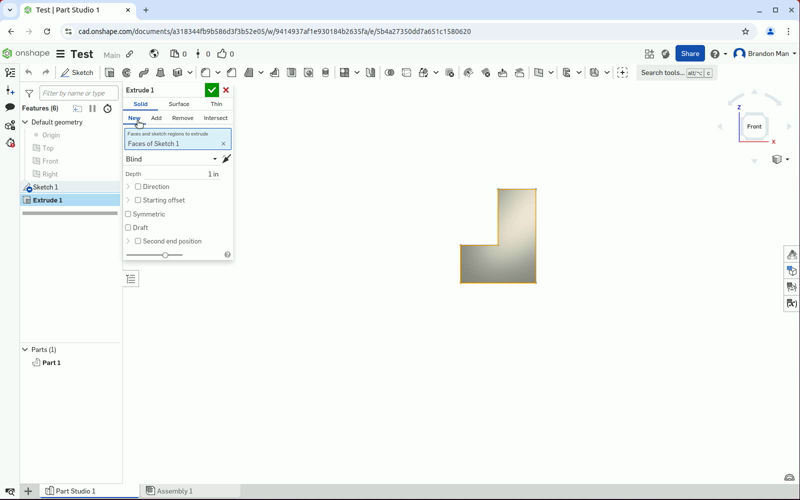
click(137, 120)
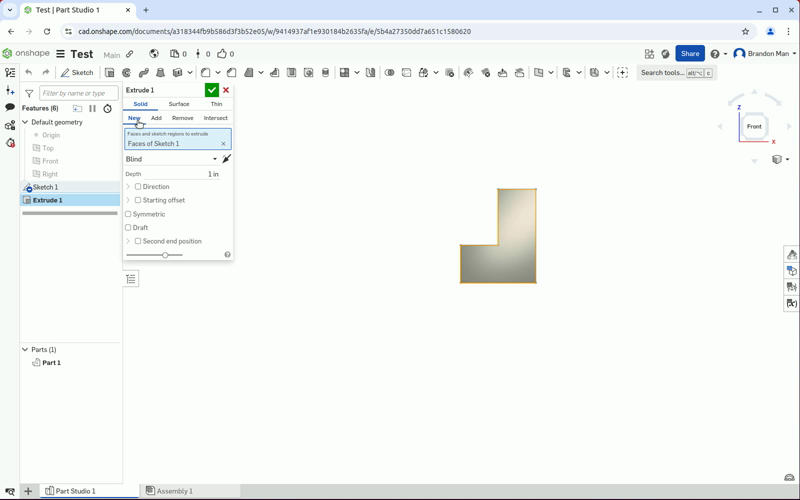
key(tab, 4)
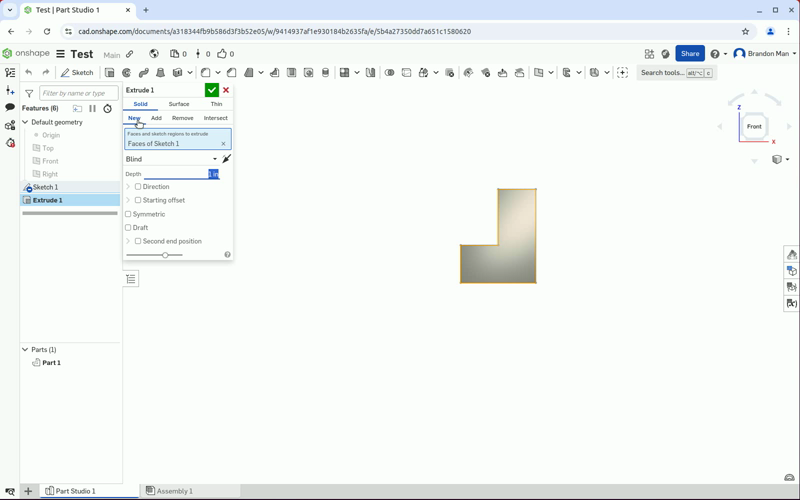
text(23.108)
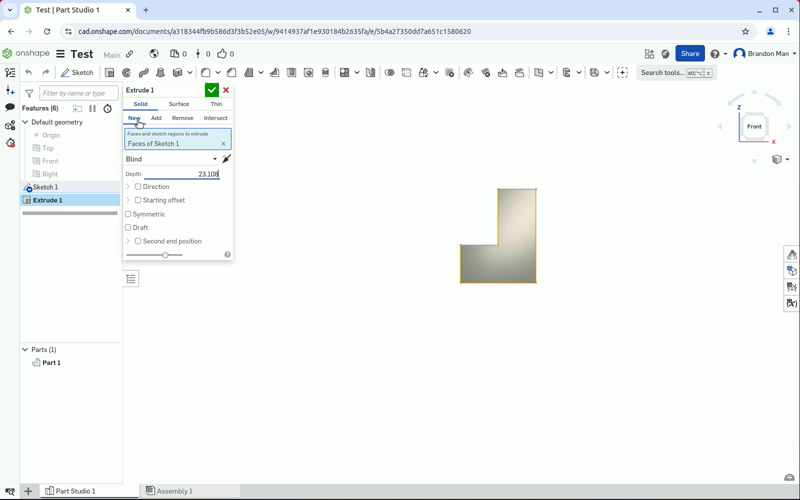
key(enter)
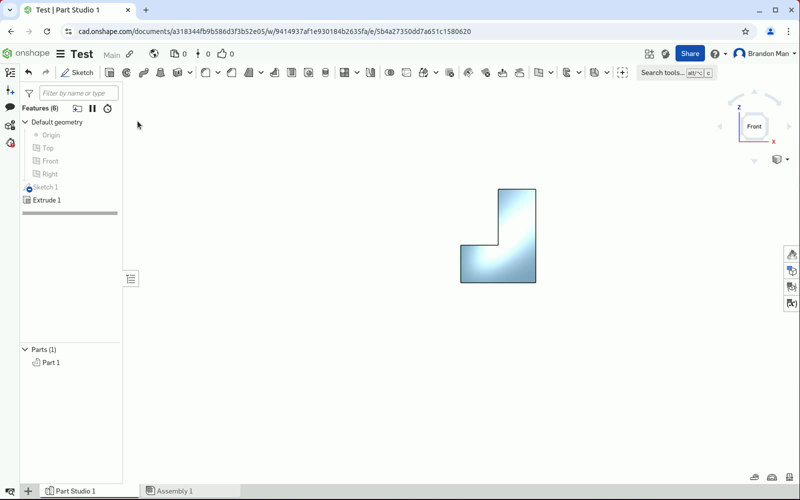
key(shift+h)
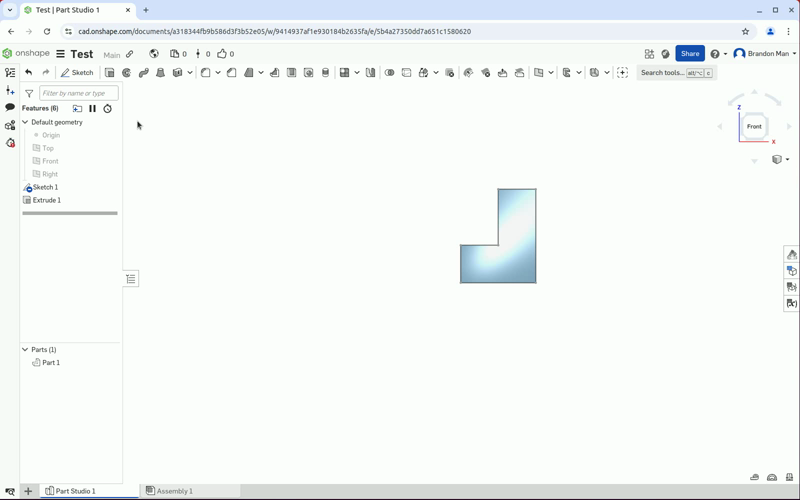
key(shift+h)
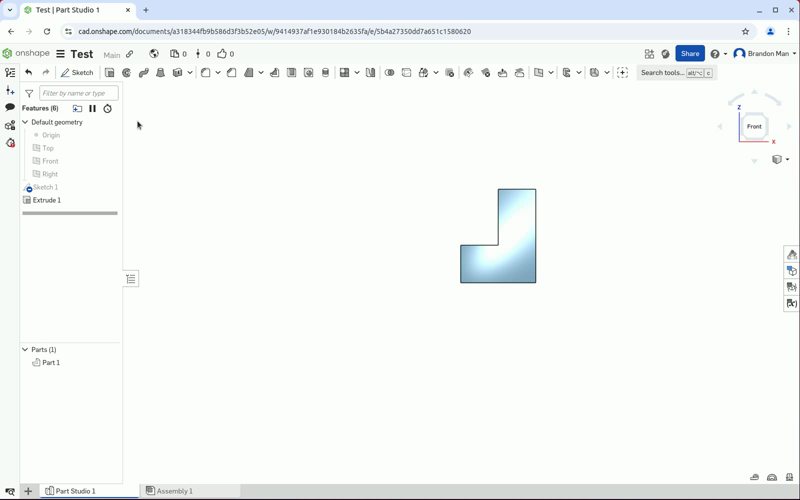
mouse_move(73, 189)
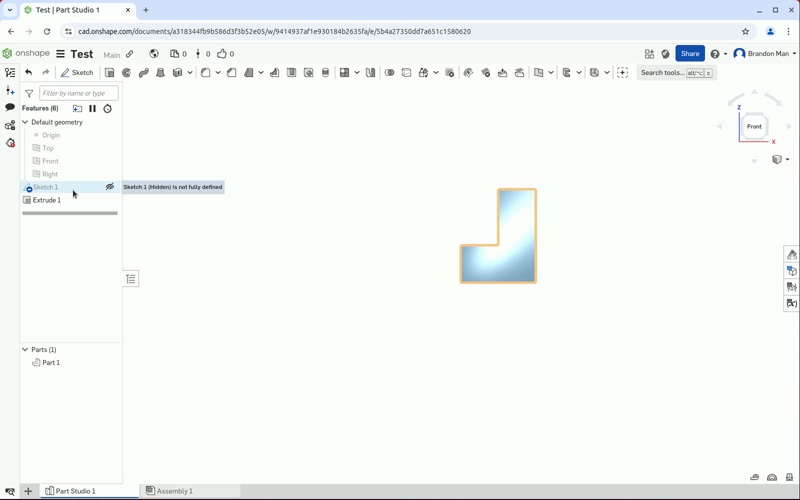
click(73, 189)
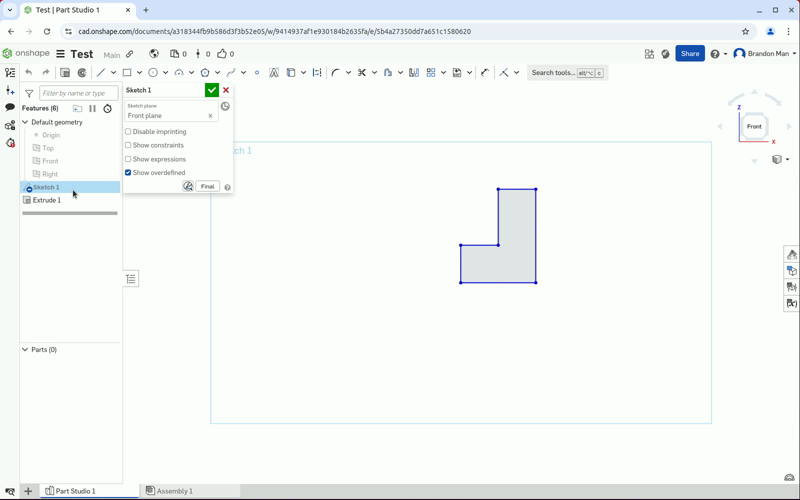
mouse_move(229, 92)
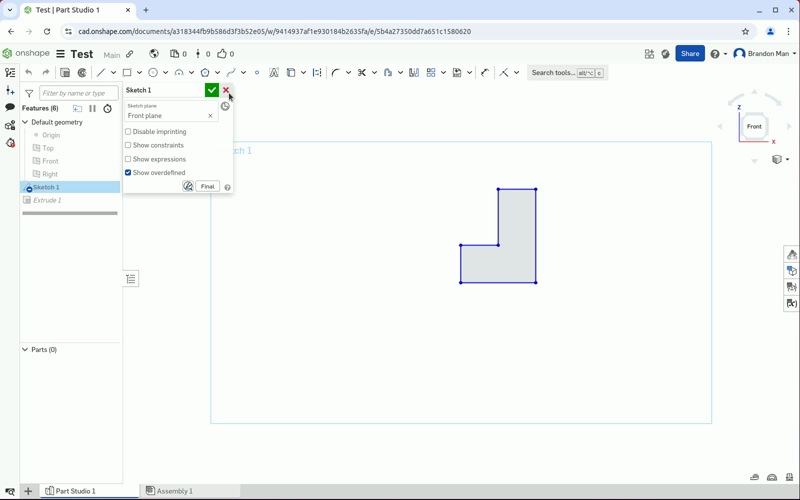
click(229, 92)
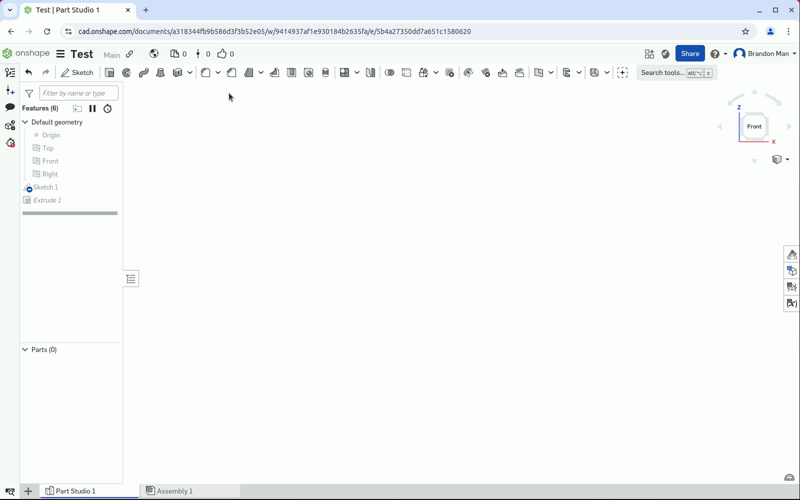
mouse_move(73, 352)
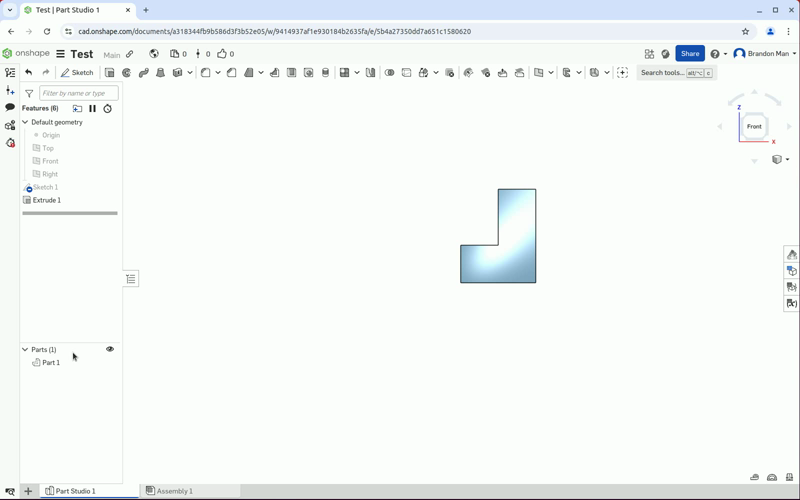
key(y)
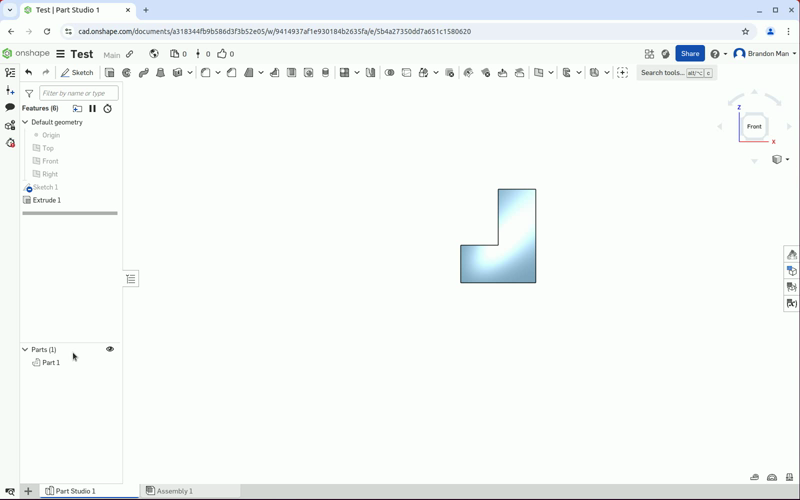
key(shift+p)
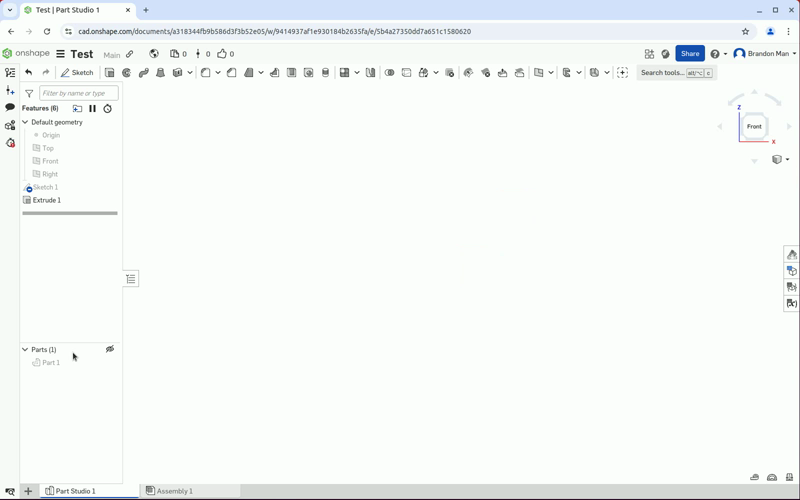
key(space)
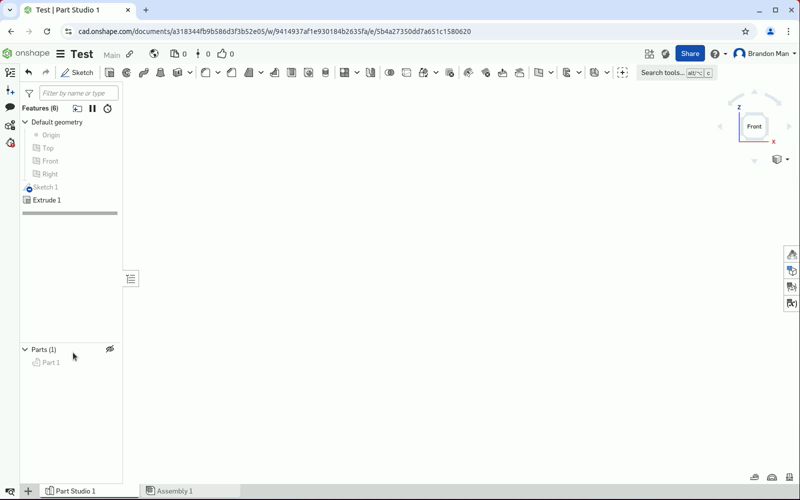
key_down(shift)
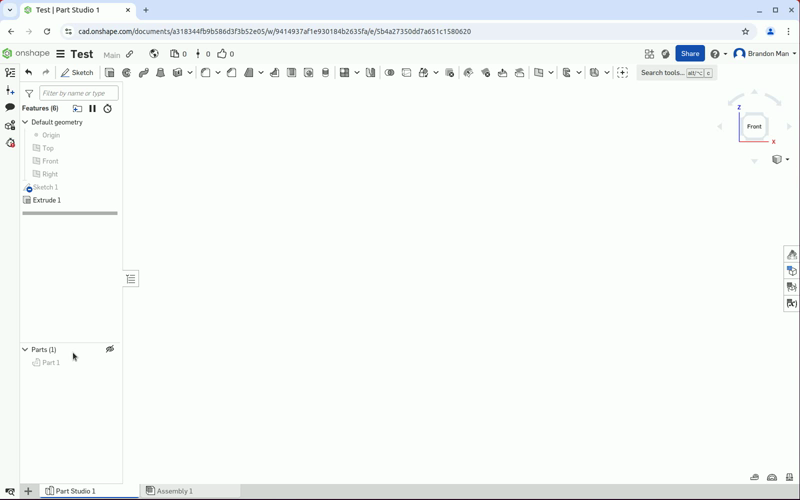
key(left)
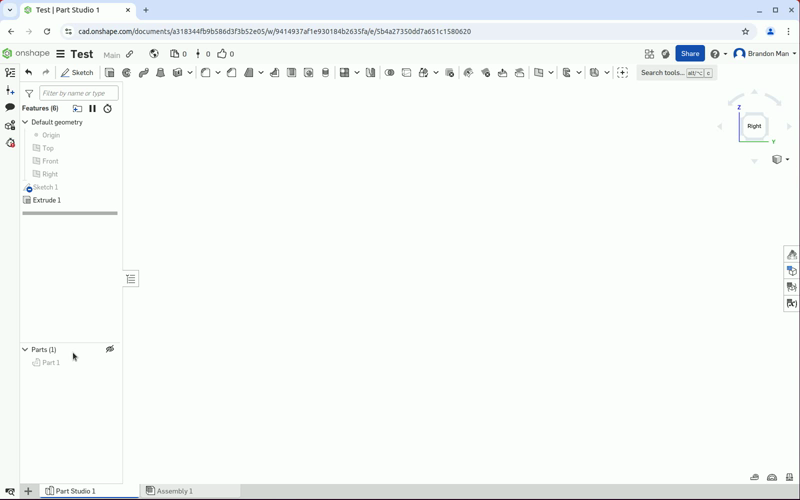
key_up(shift)
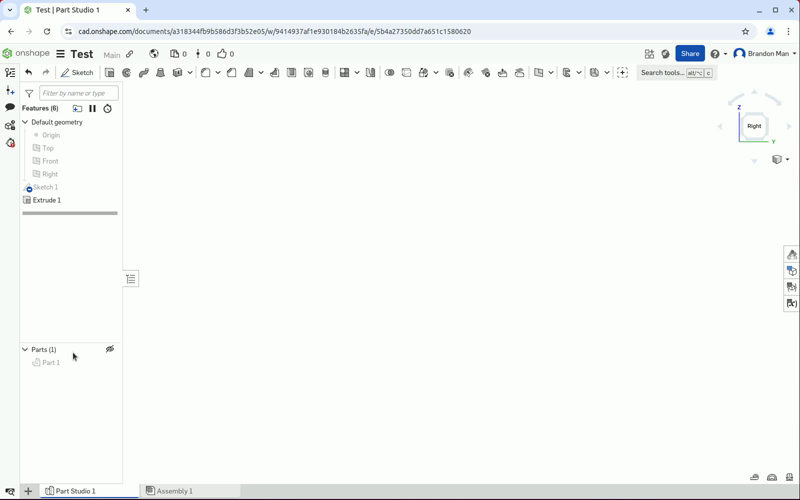
mouse_move(73, 352)
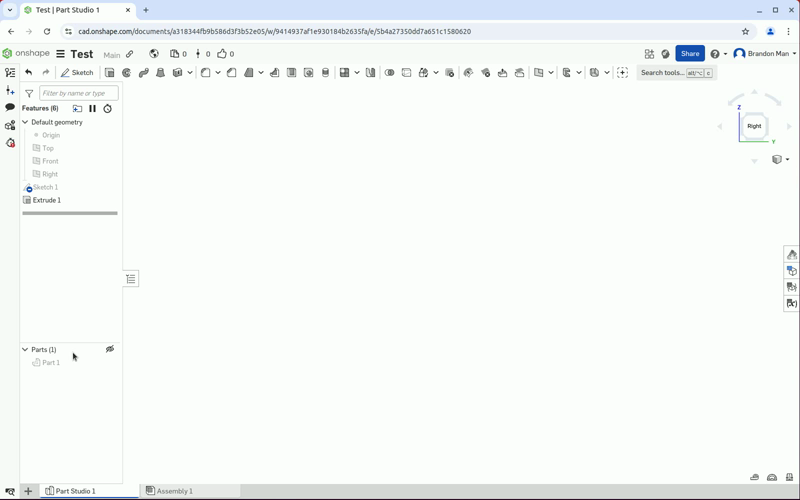
key(shift+y)
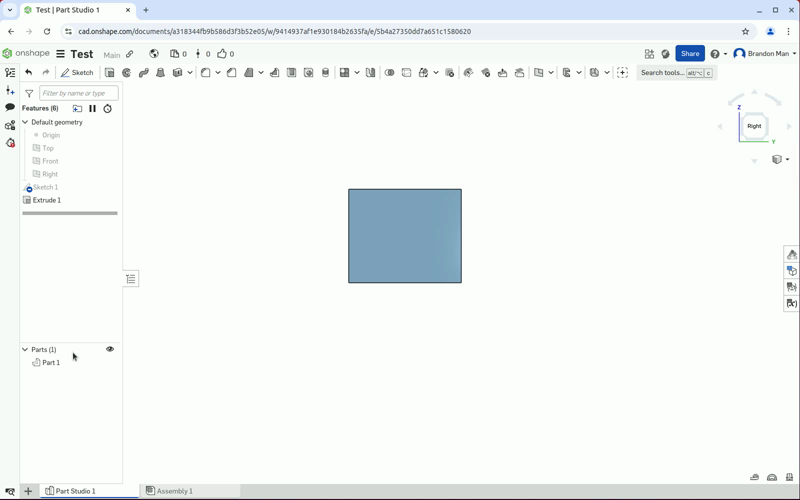
mouse_move(541, 75)
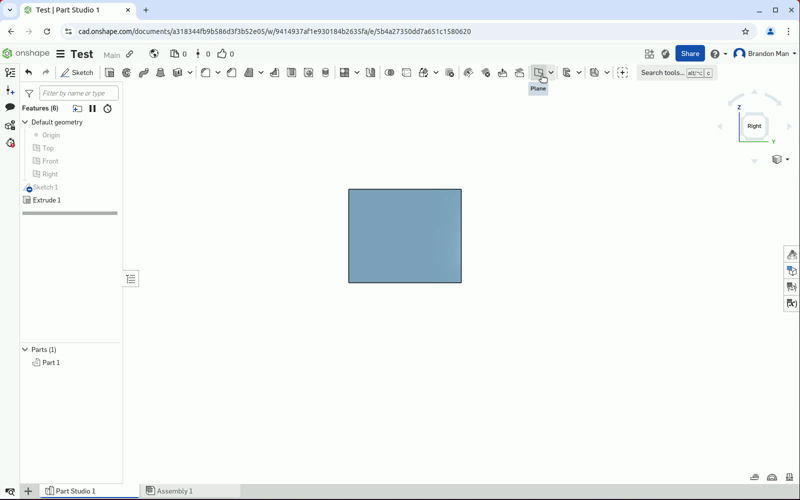
click(541, 75)
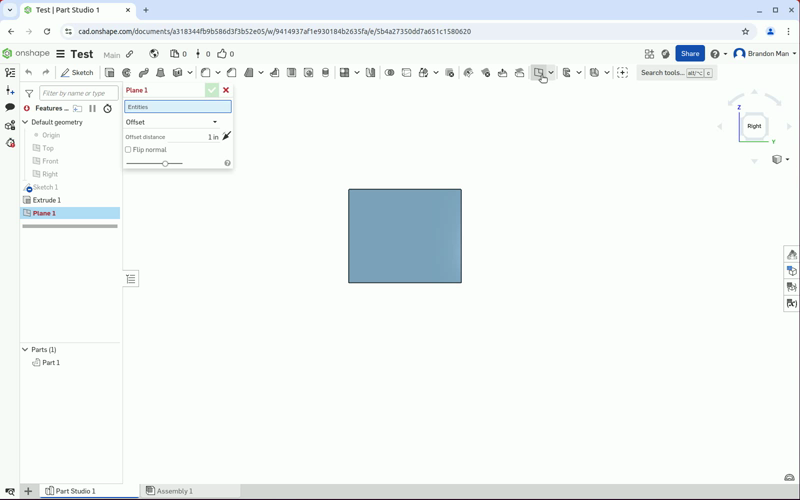
mouse_move(73, 176)
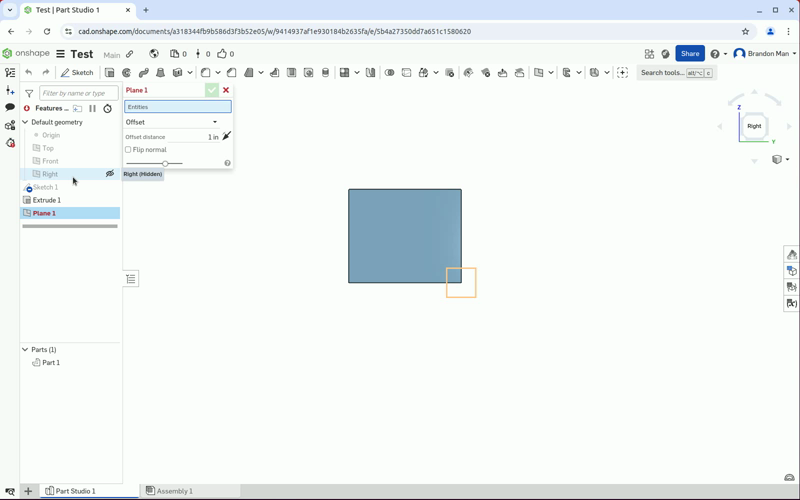
click(73, 176)
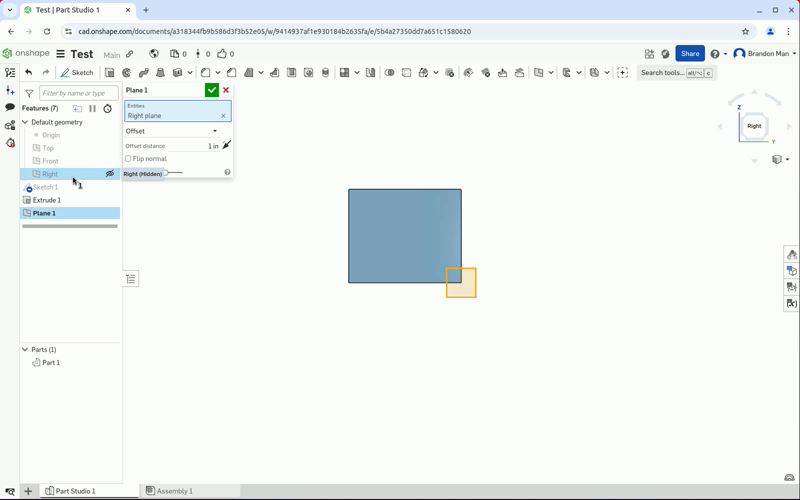
key(tab, 2)
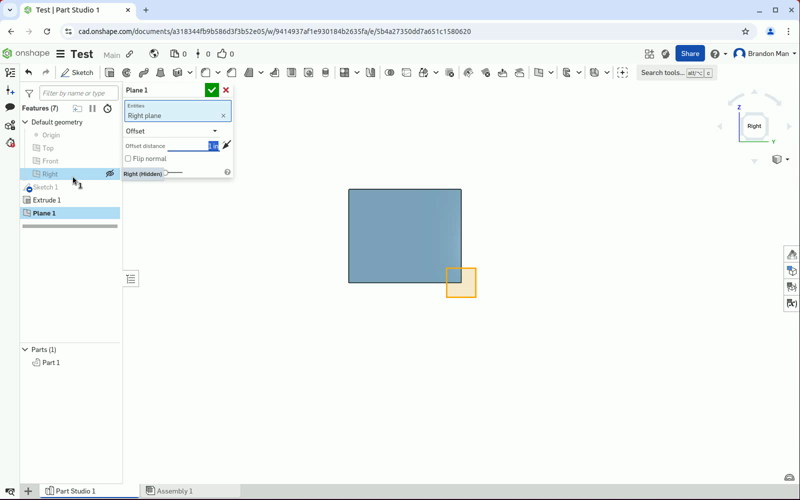
text(7.703)
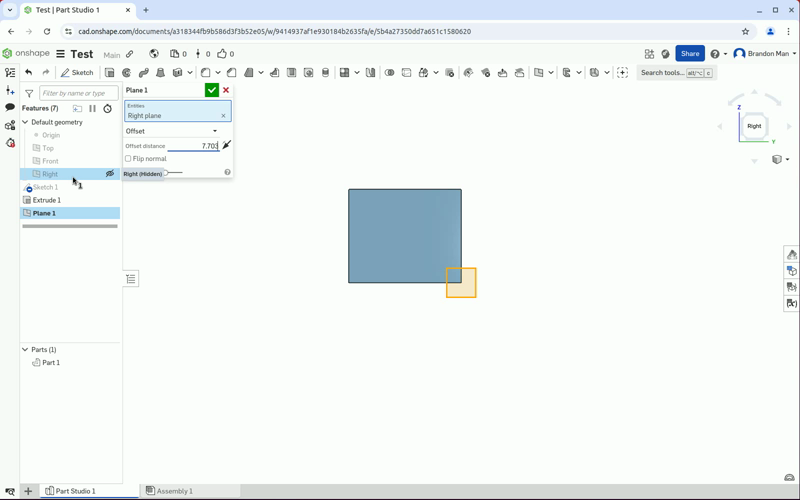
key(enter, 2)
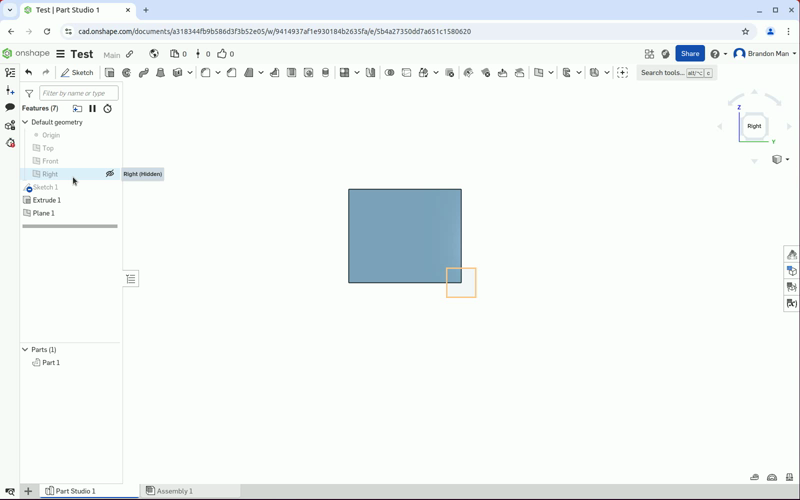
key(shift+s)
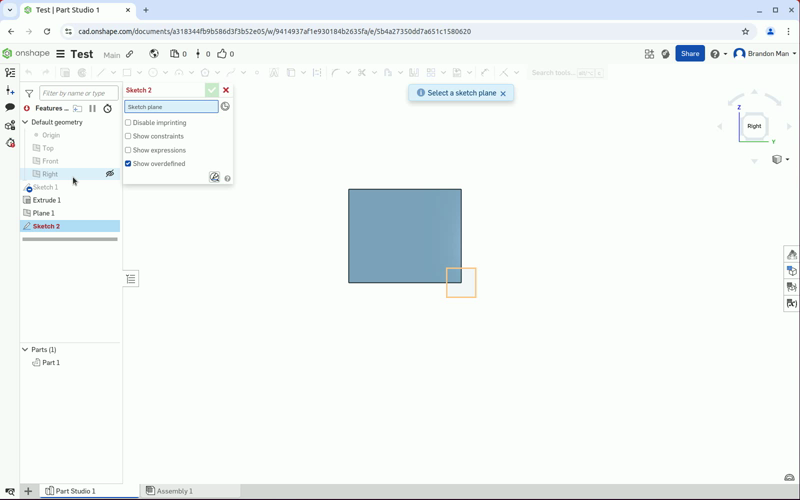
mouse_move(73, 215)
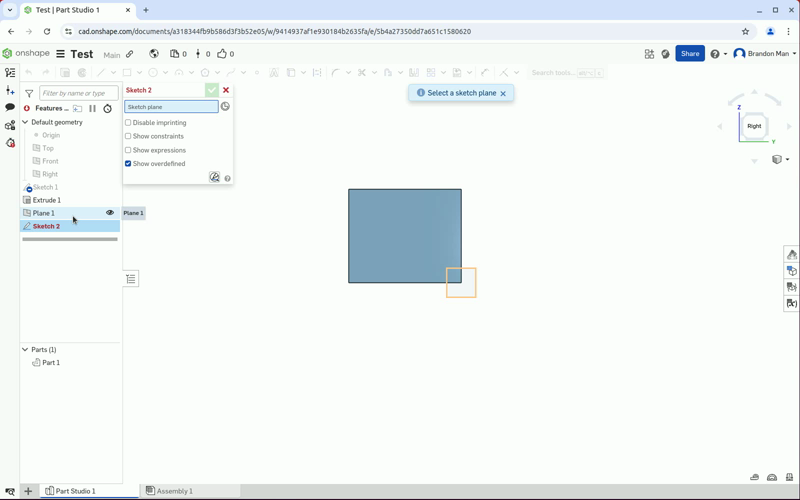
click(73, 215)
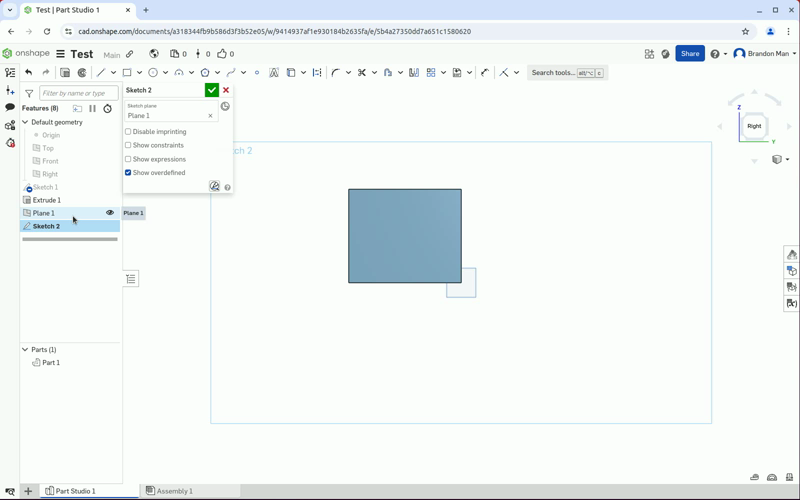
mouse_move(73, 352)
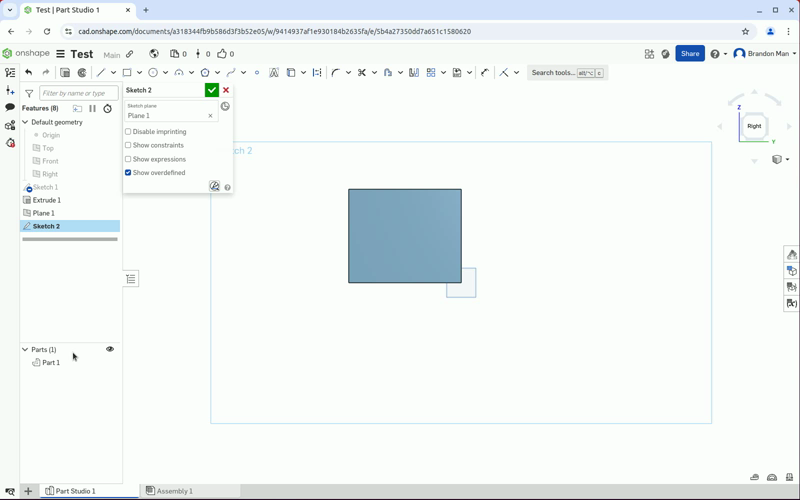
key(y)
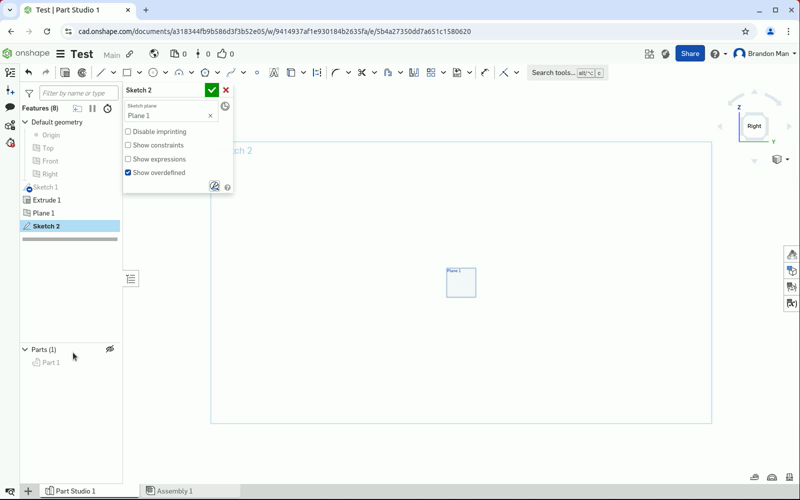
key(l)
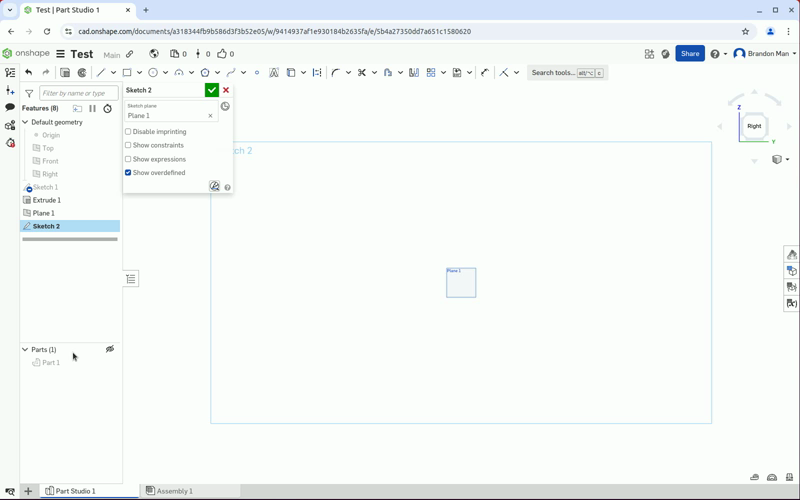
key_down(shift)
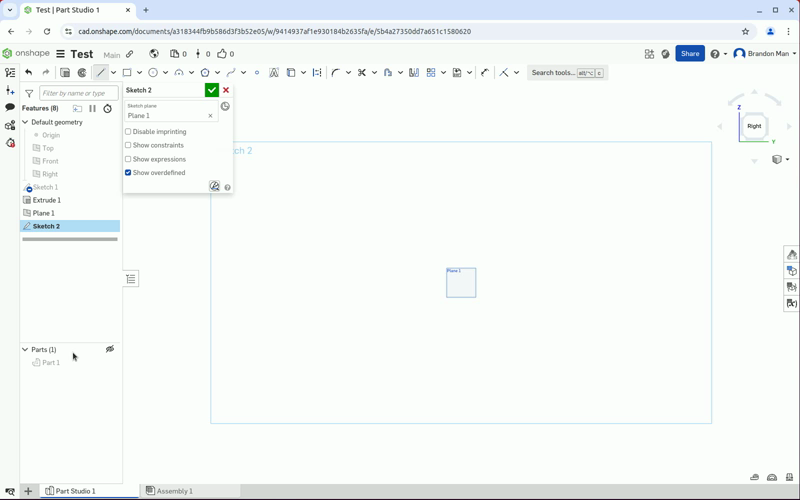
mouse_move(385, 207)
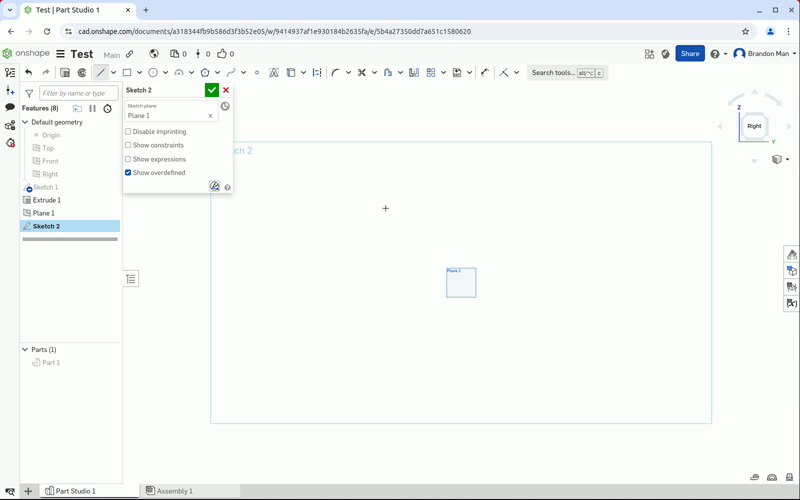
click(385, 207)
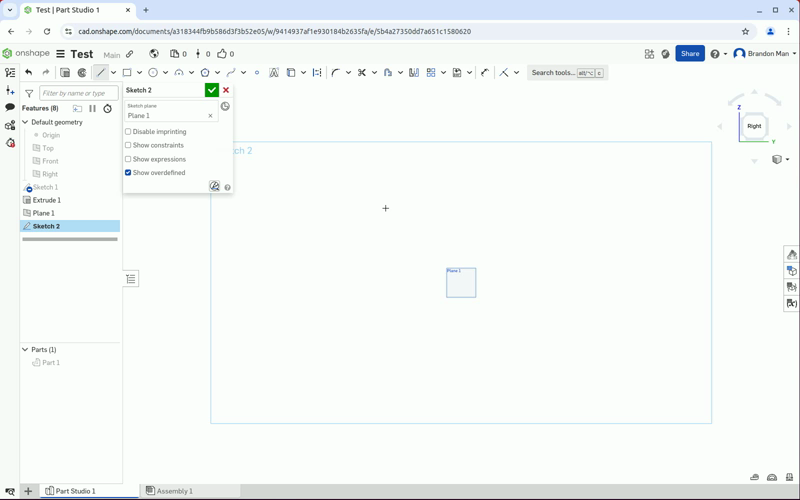
key_up(shift)
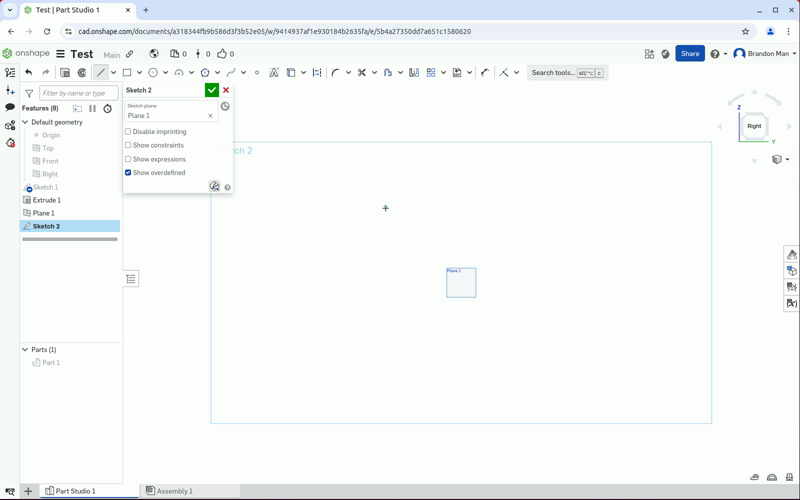
key_down(shift)
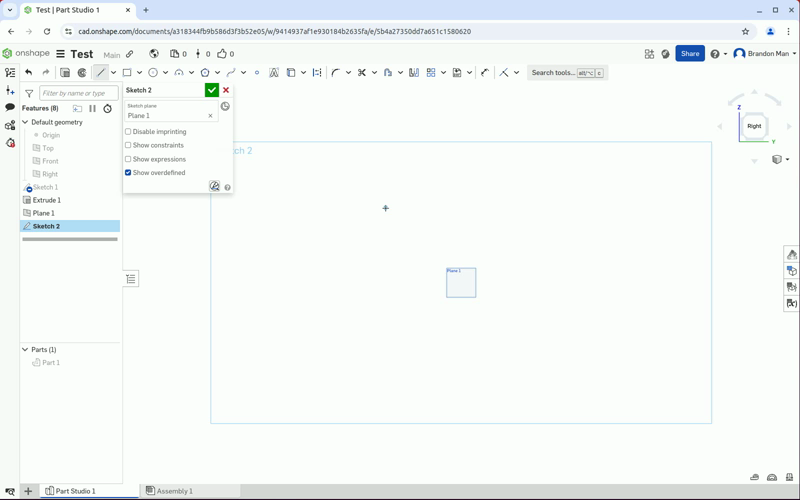
mouse_move(415, 207)
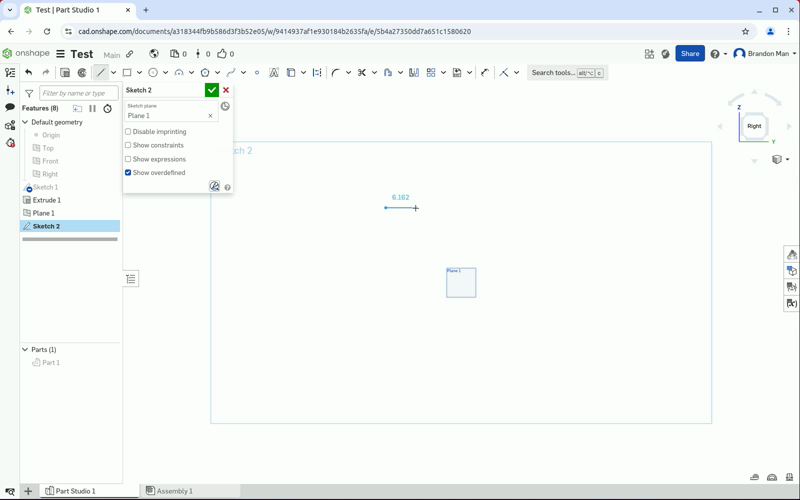
mouse_move(424, 207)
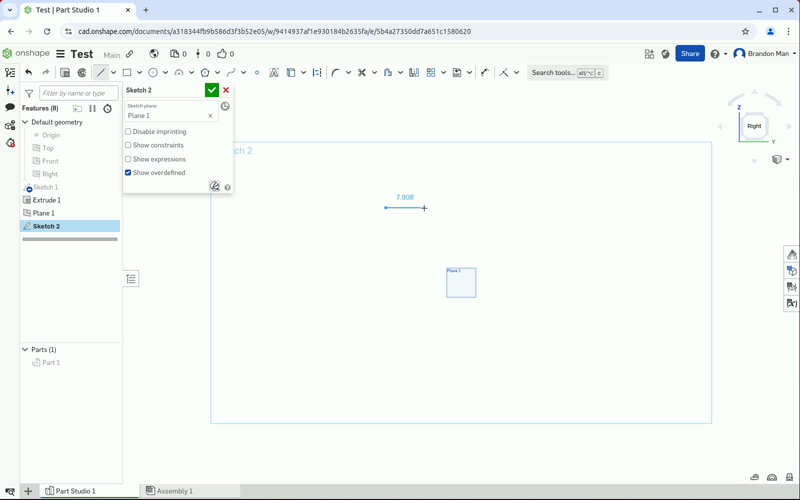
click(424, 207)
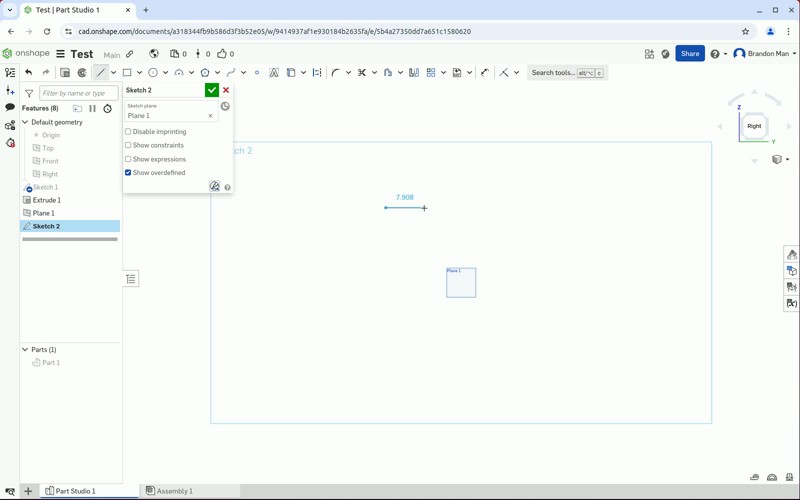
key_up(shift)
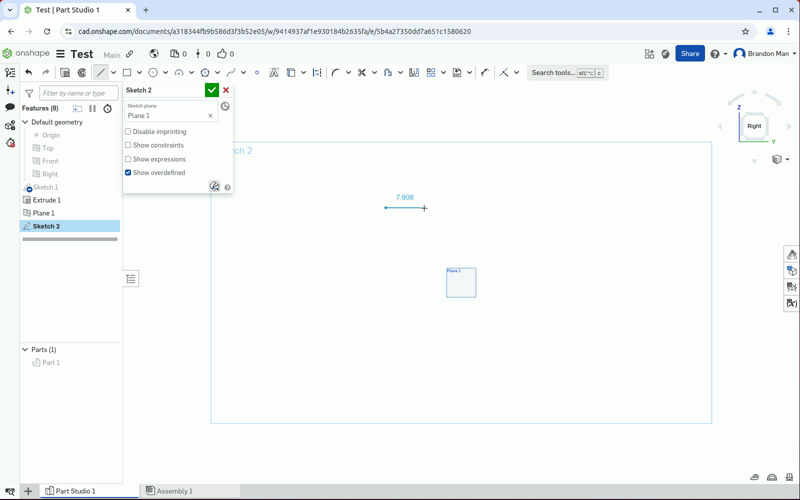
key_down(shift)
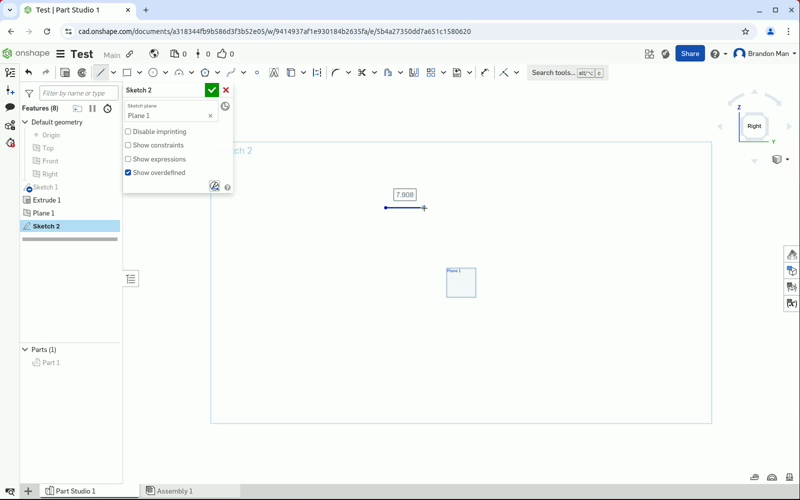
mouse_move(454, 207)
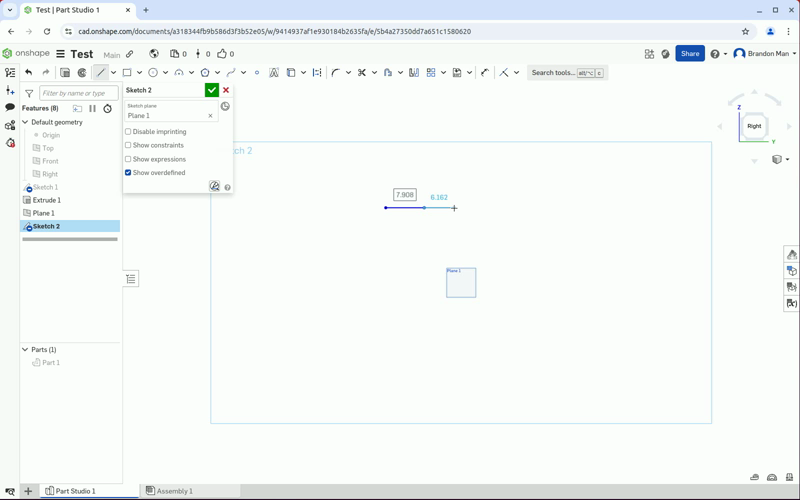
mouse_move(424, 188)
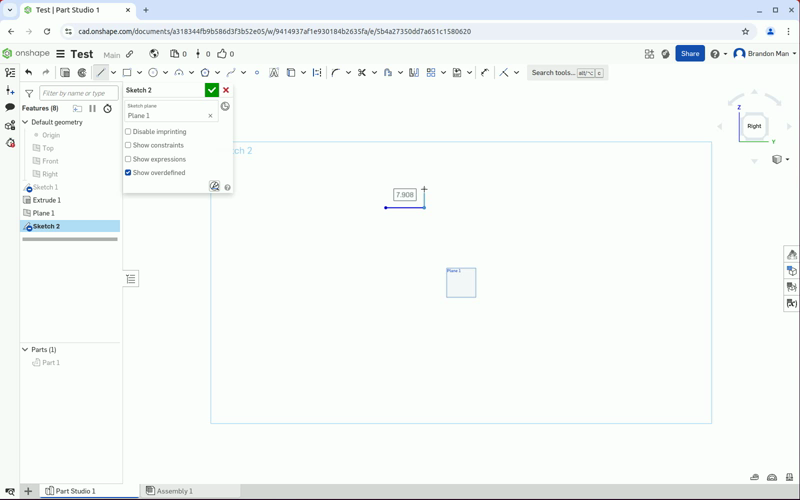
click(424, 188)
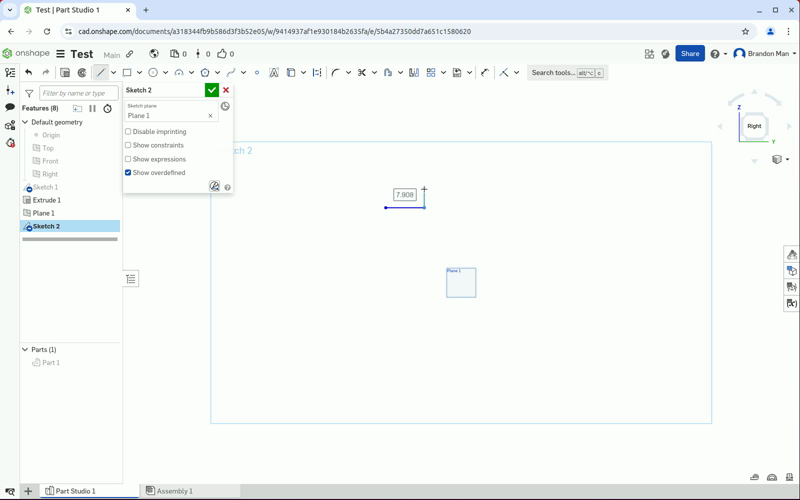
key_up(shift)
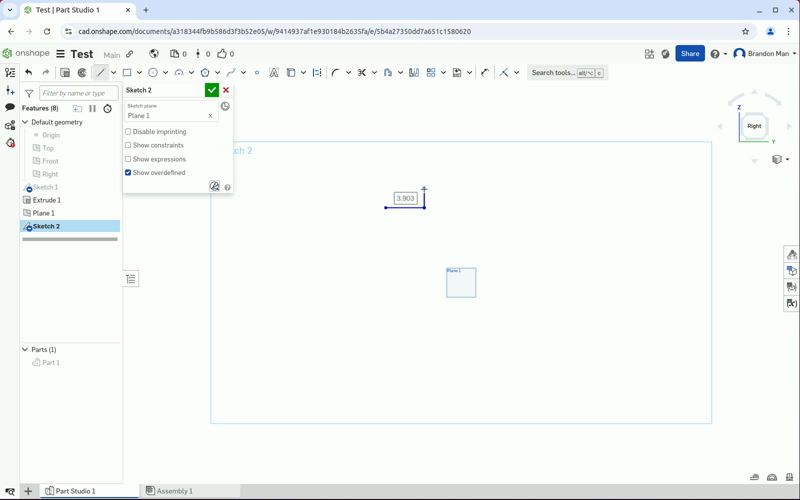
key_down(shift)
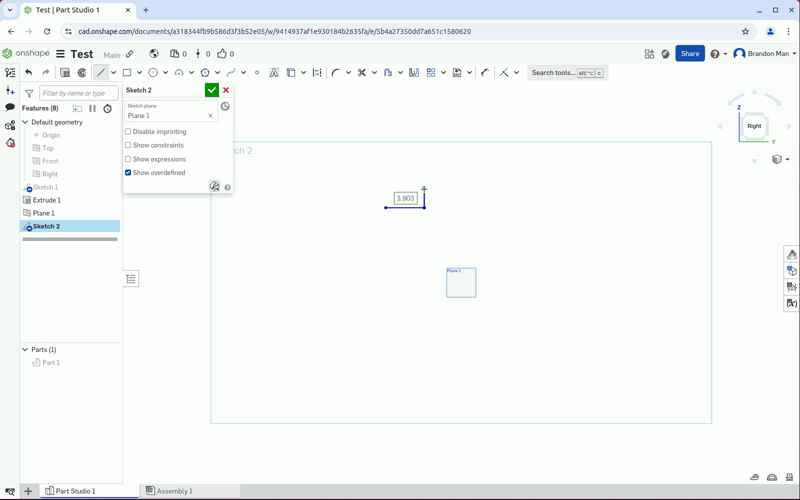
mouse_move(454, 188)
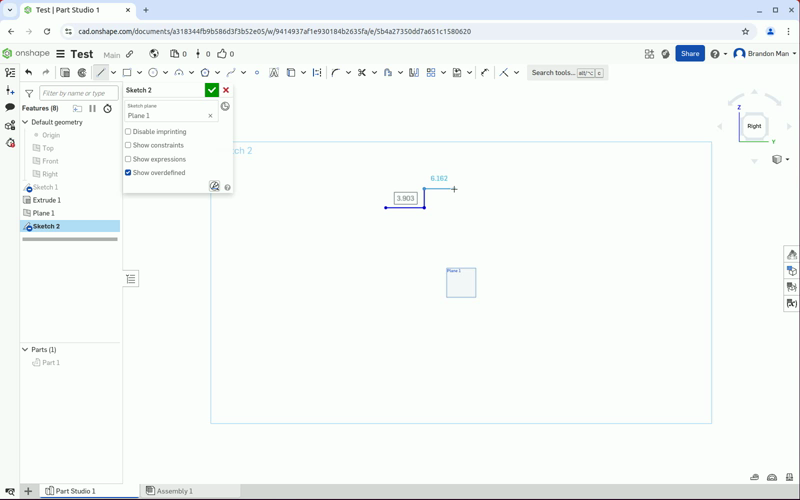
mouse_move(385, 188)
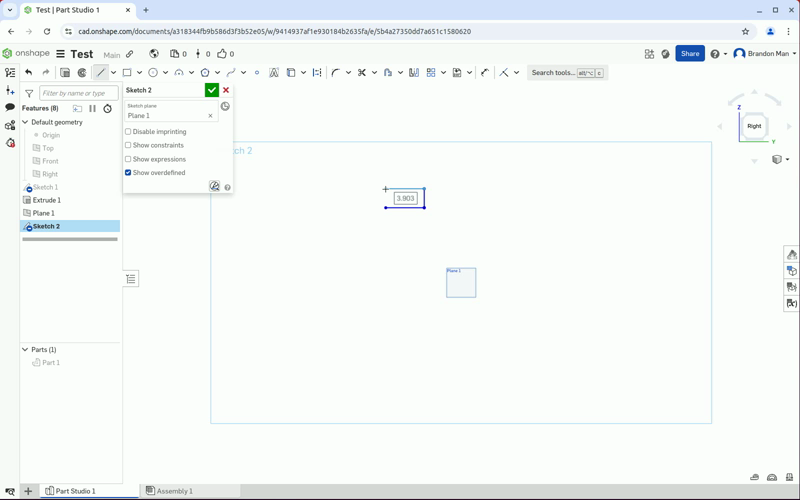
click(385, 188)
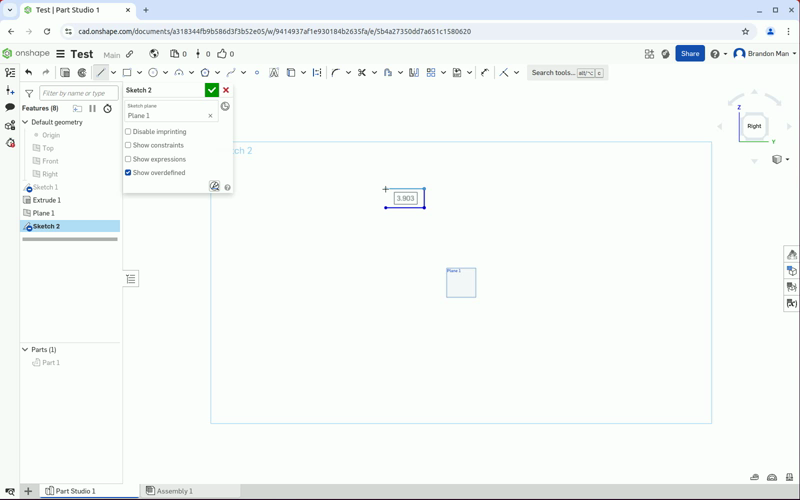
key_up(shift)
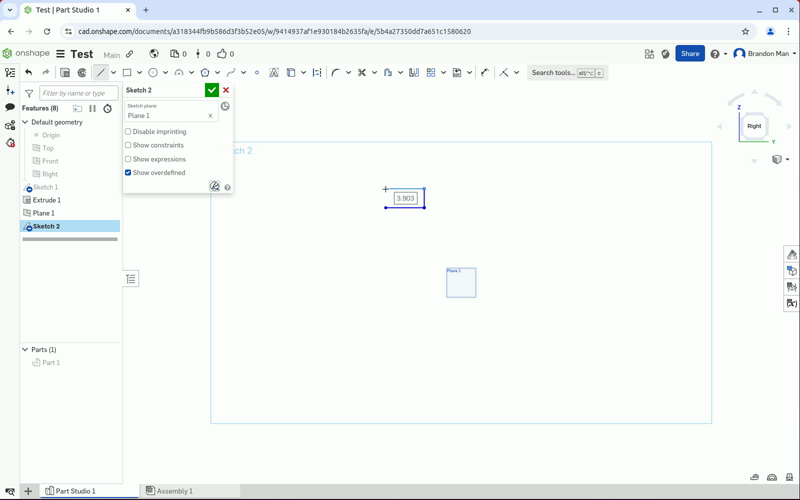
mouse_move(415, 188)
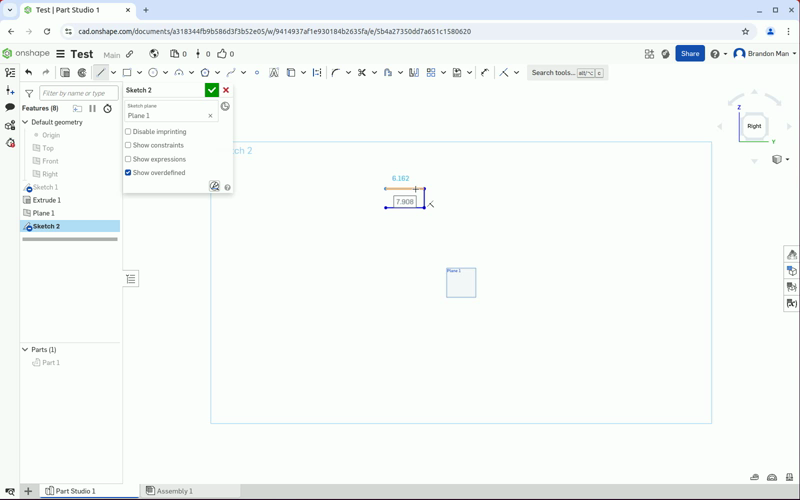
key_down(shift)
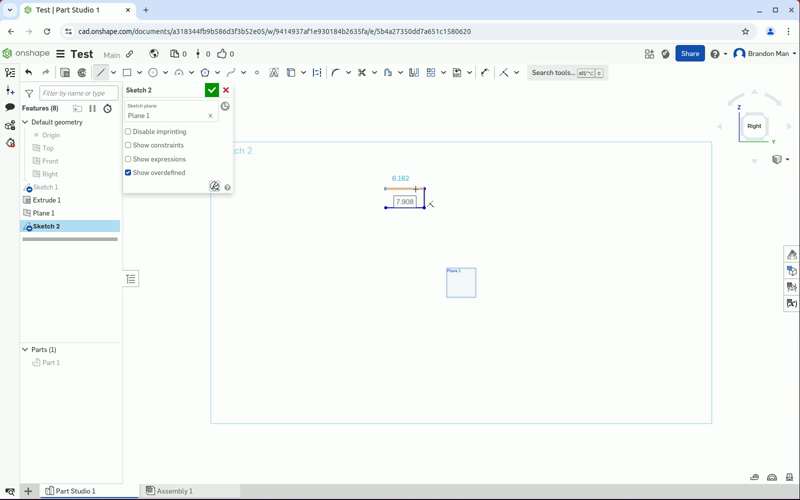
mouse_move(385, 207)
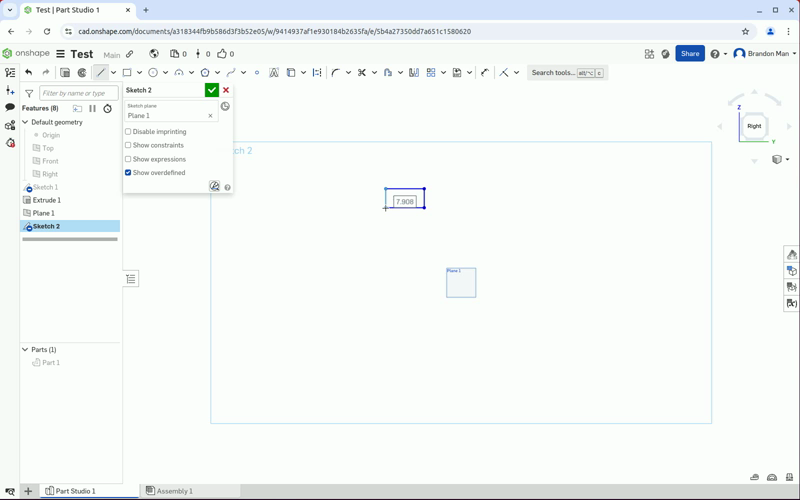
key_up(shift)
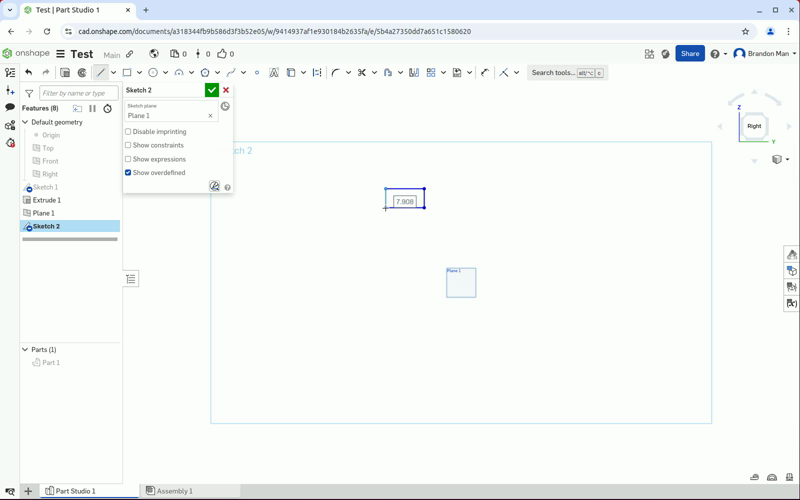
click(385, 207)
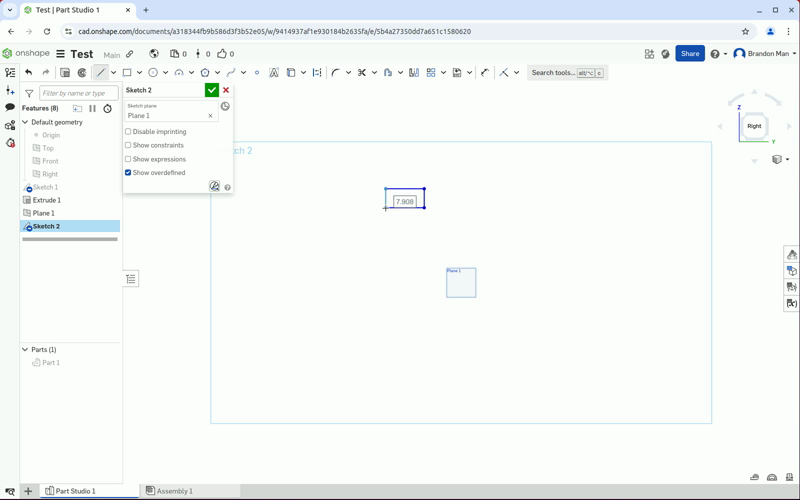
key(esc)
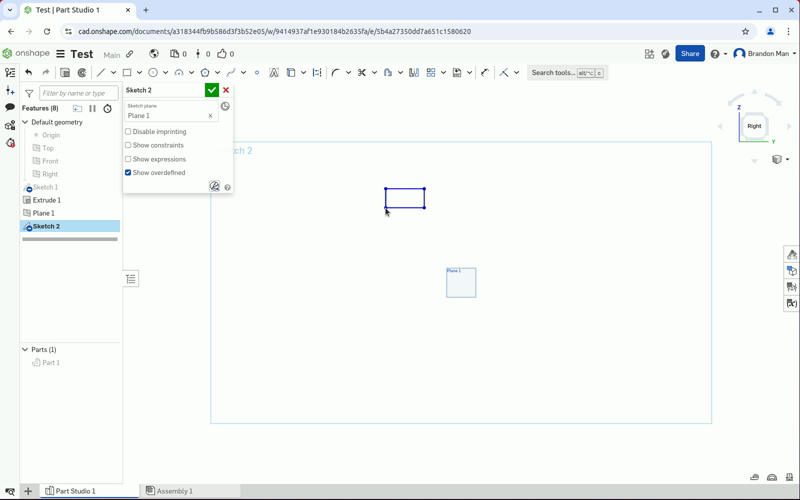
mouse_move(393, 207)
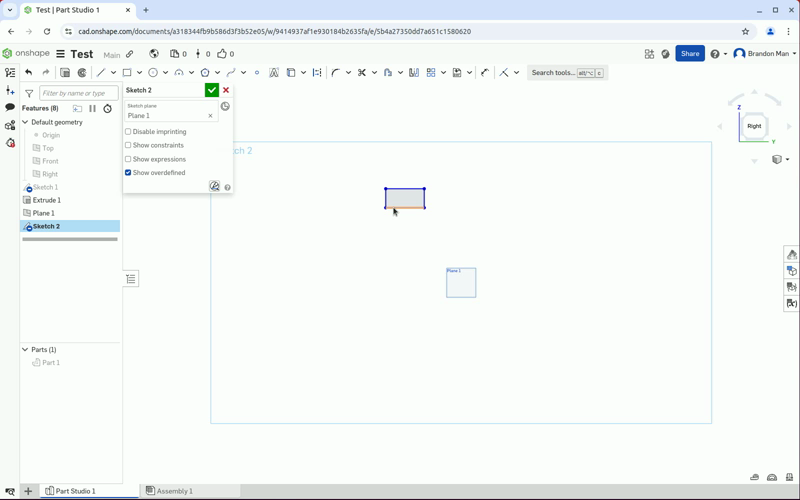
scroll(6)
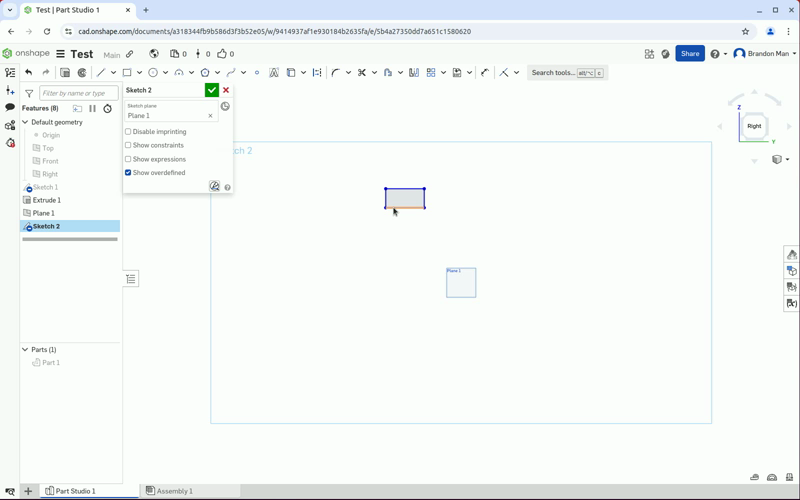
scroll(6)
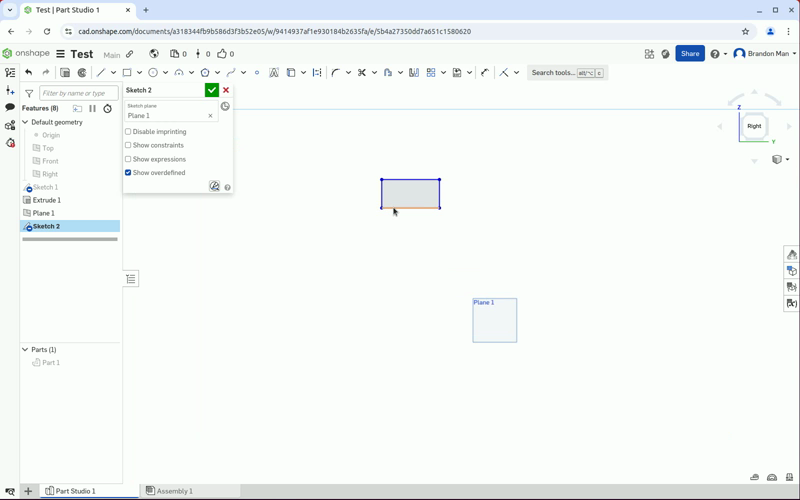
scroll(6)
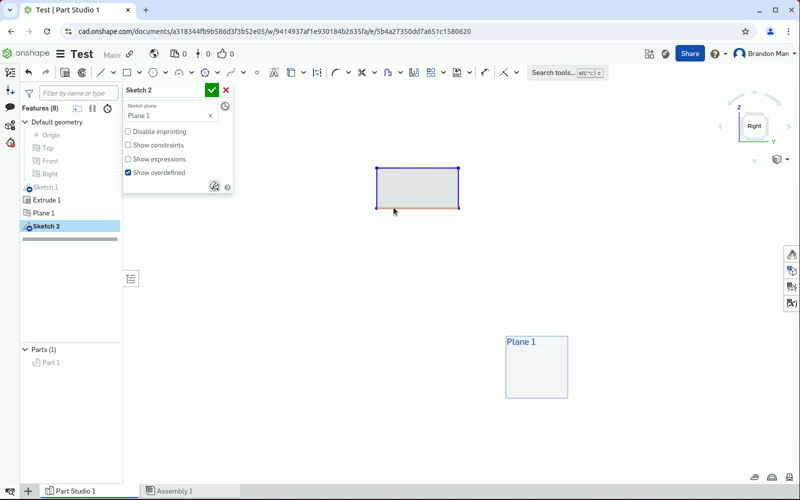
scroll(6)
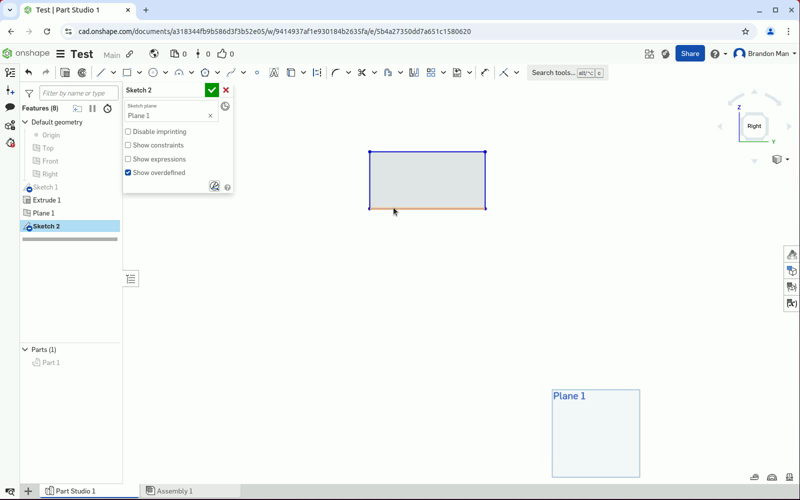
scroll(6)
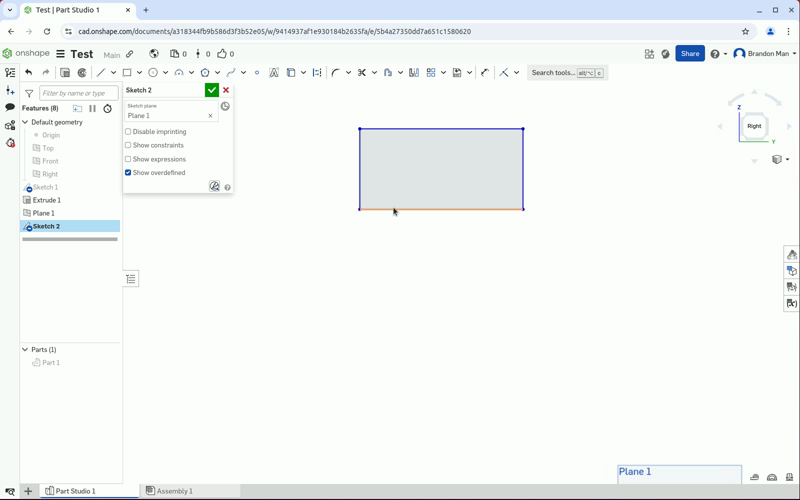
scroll(6)
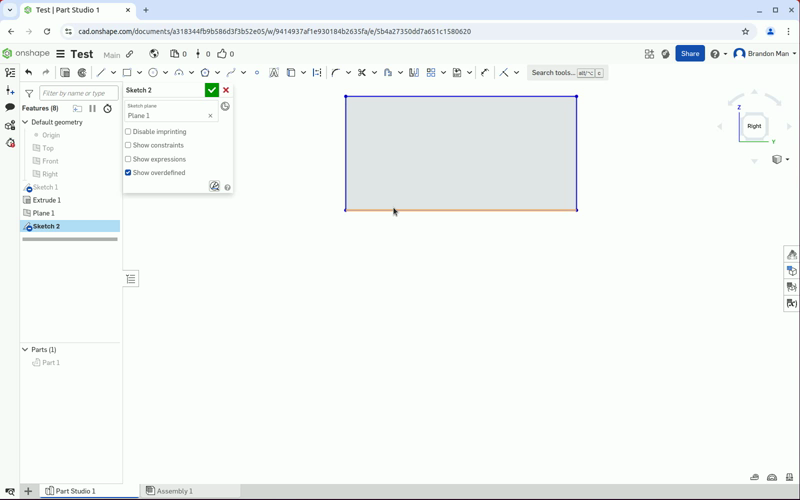
scroll(6)
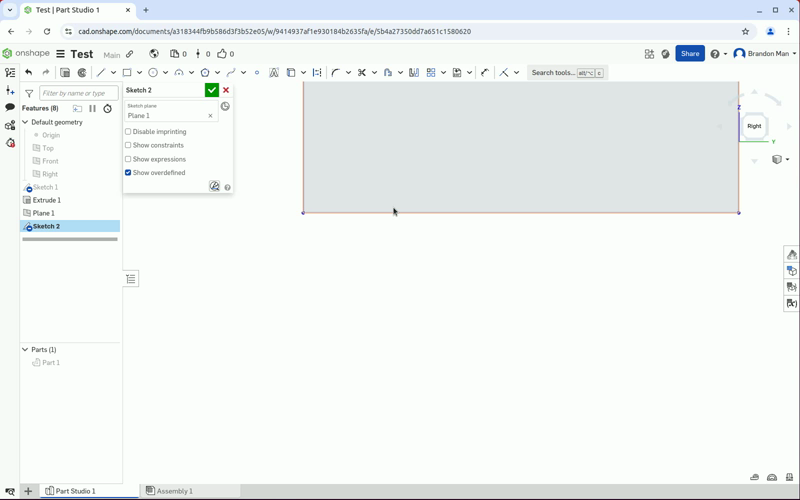
click(393, 207)
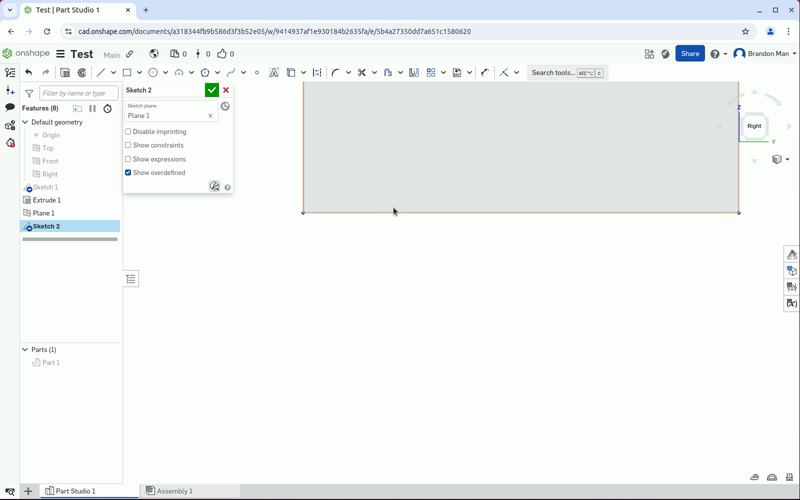
scroll(-6)
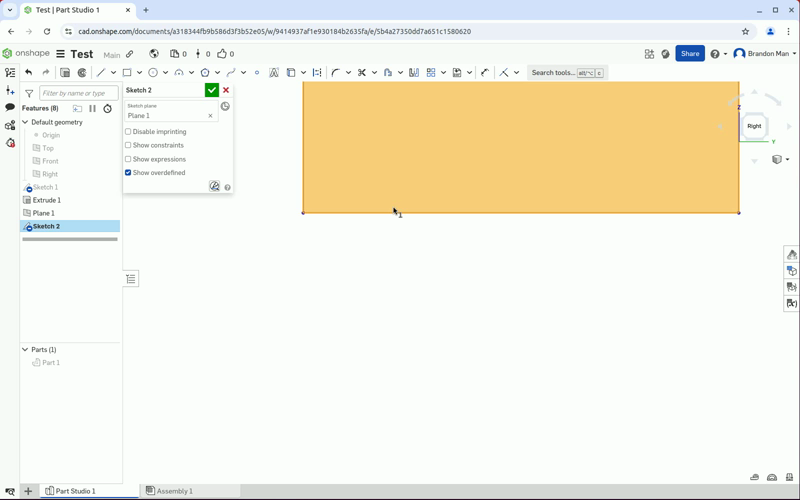
scroll(-6)
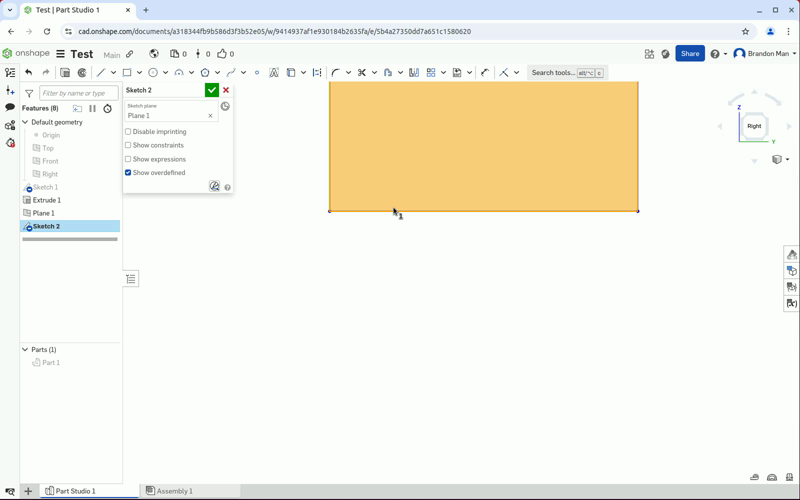
scroll(-6)
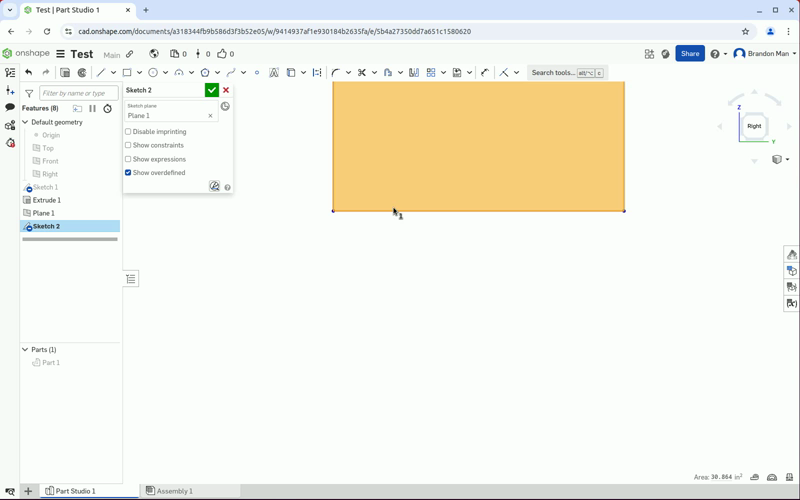
scroll(-6)
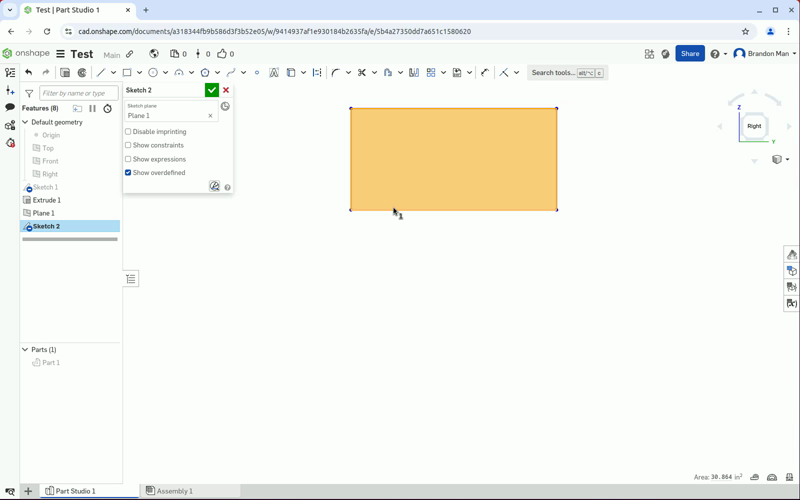
scroll(-6)
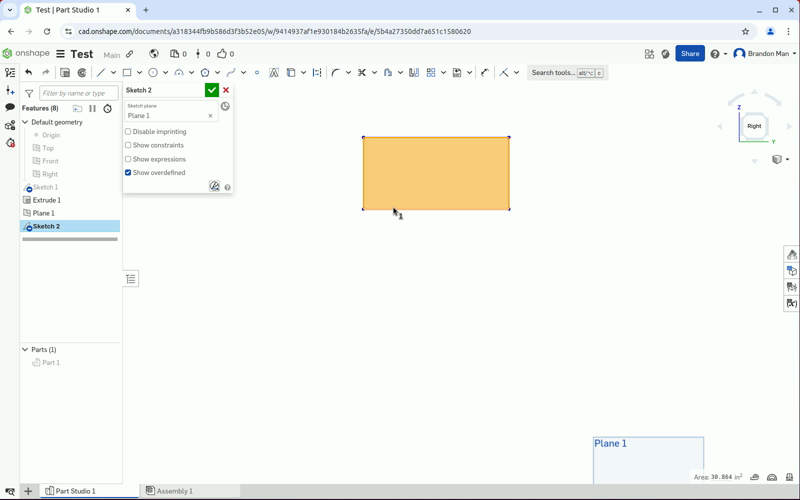
scroll(-6)
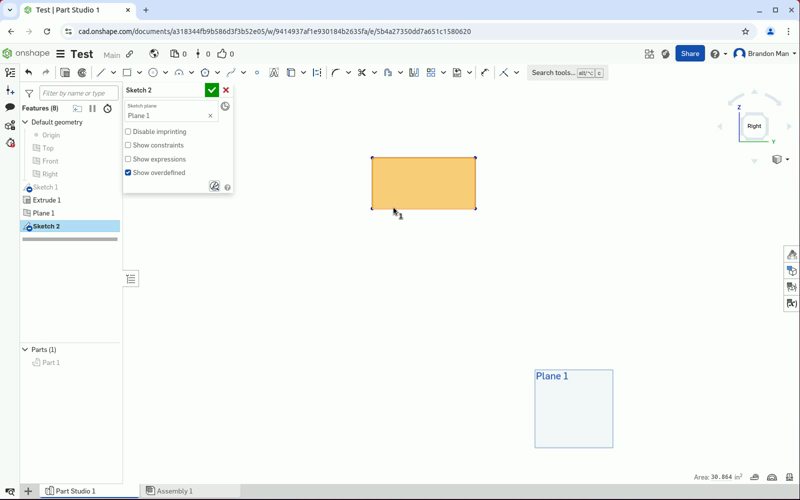
scroll(-6)
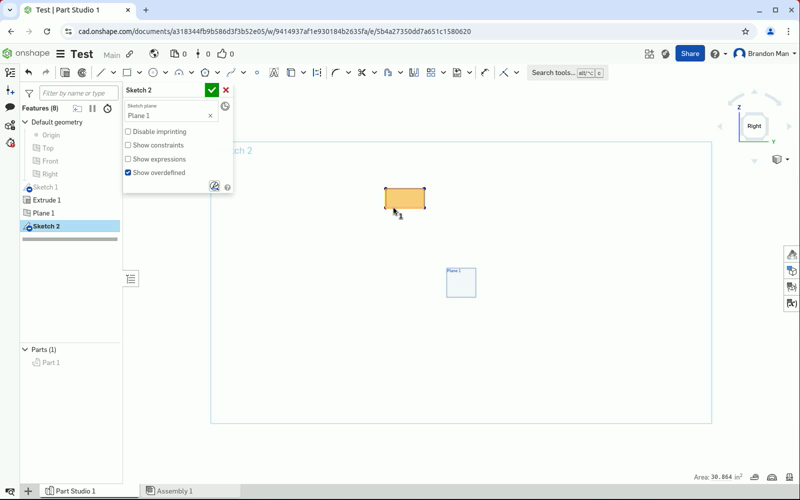
mouse_move(73, 352)
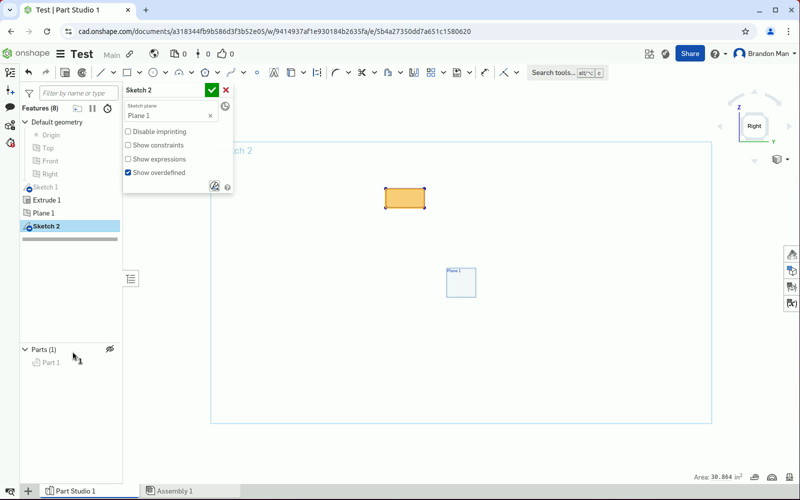
key(shift+y)
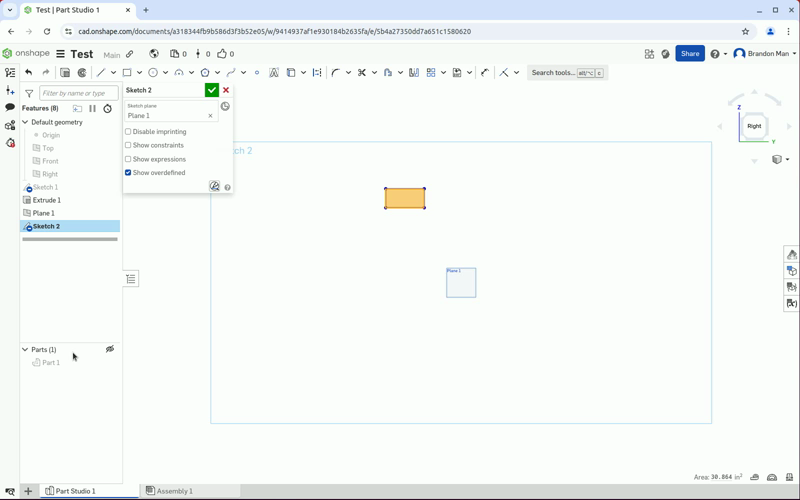
key(shift+e)
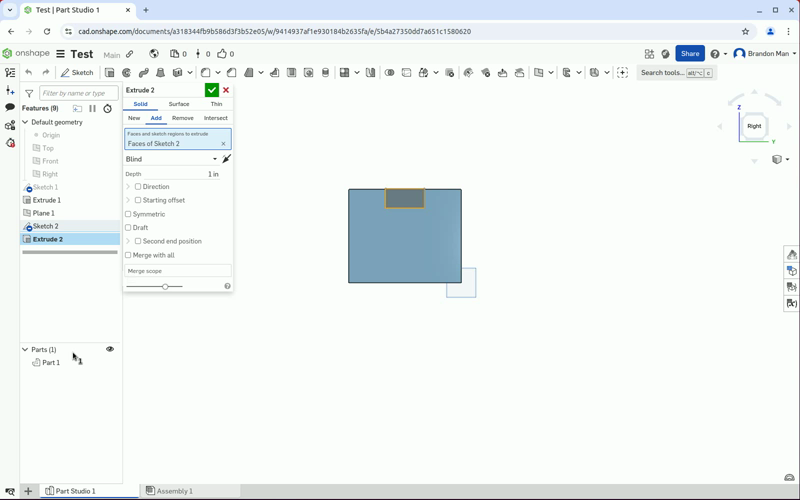
mouse_move(143, 106)
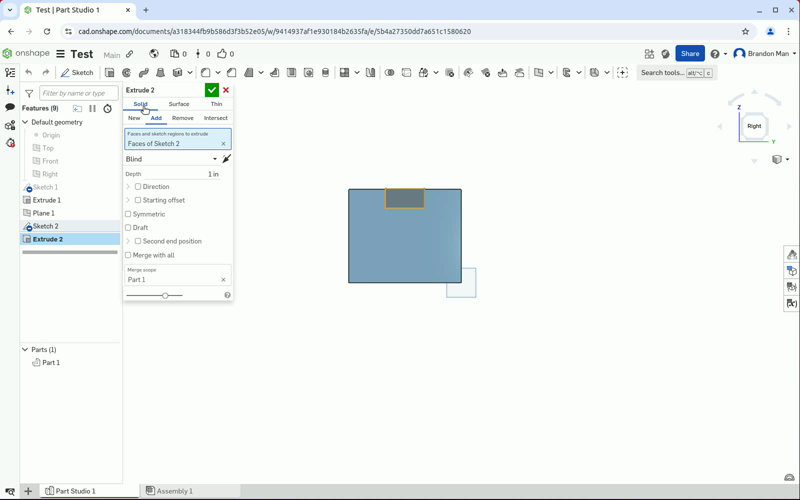
click(143, 106)
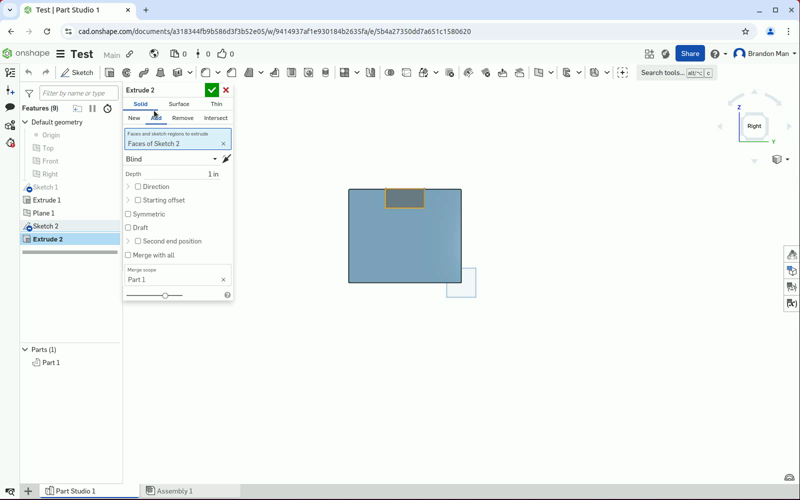
mouse_move(186, 120)
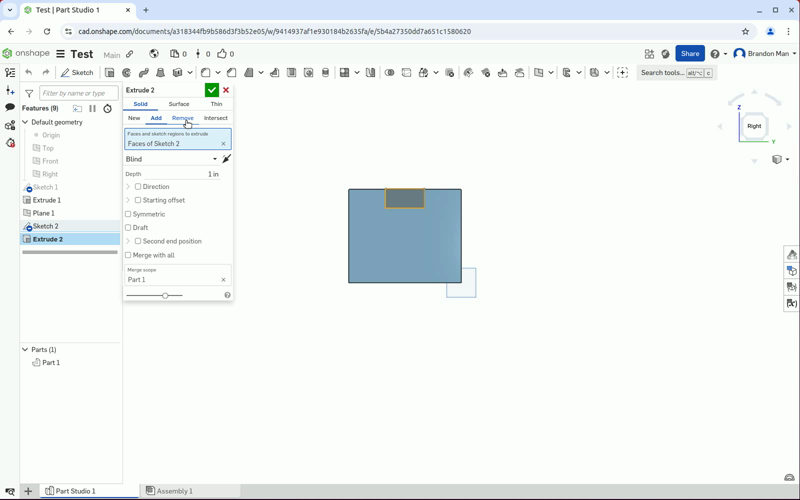
click(186, 120)
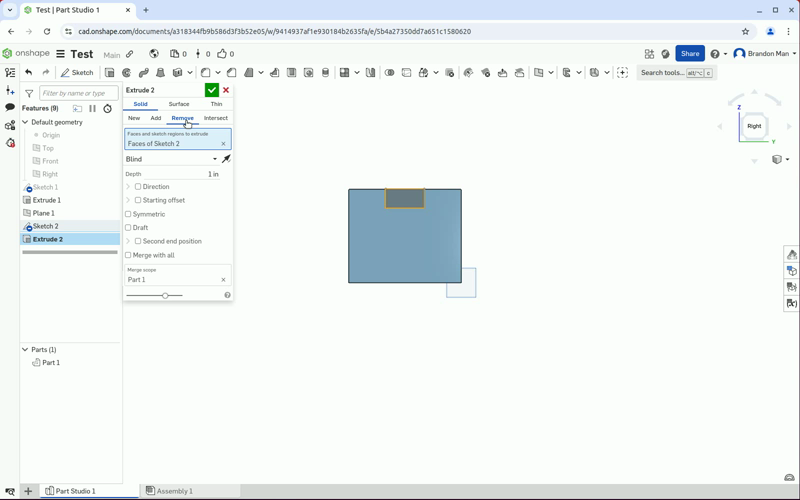
key(tab, 4)
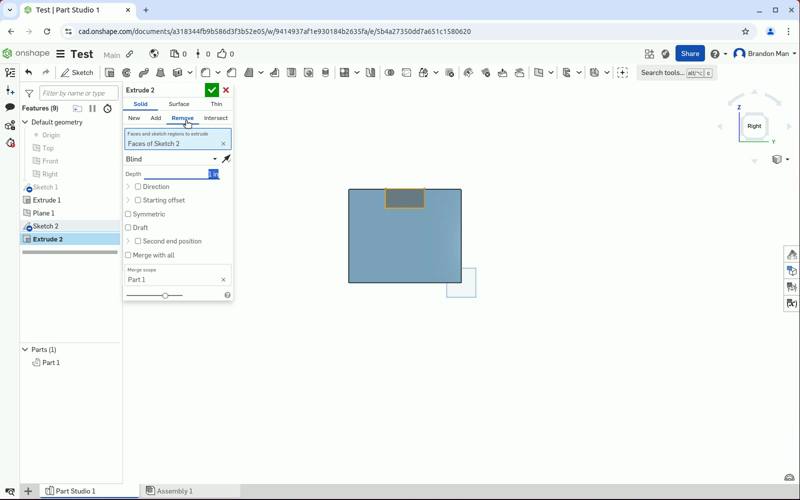
text(7.703)
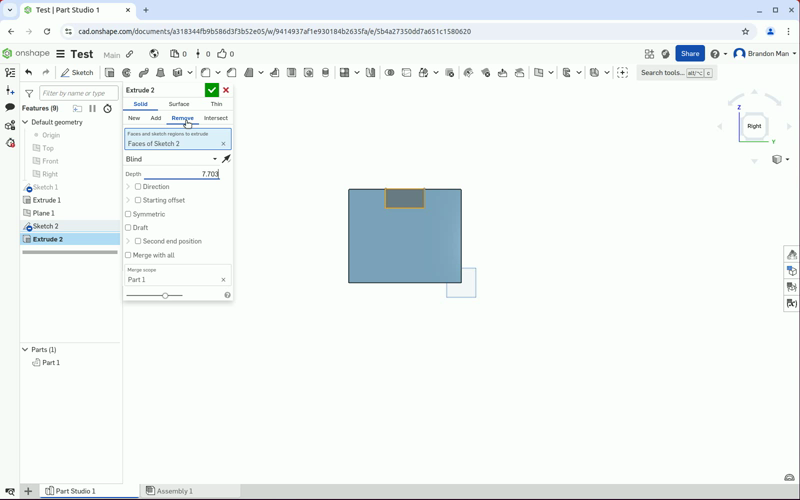
key(tab, 6)
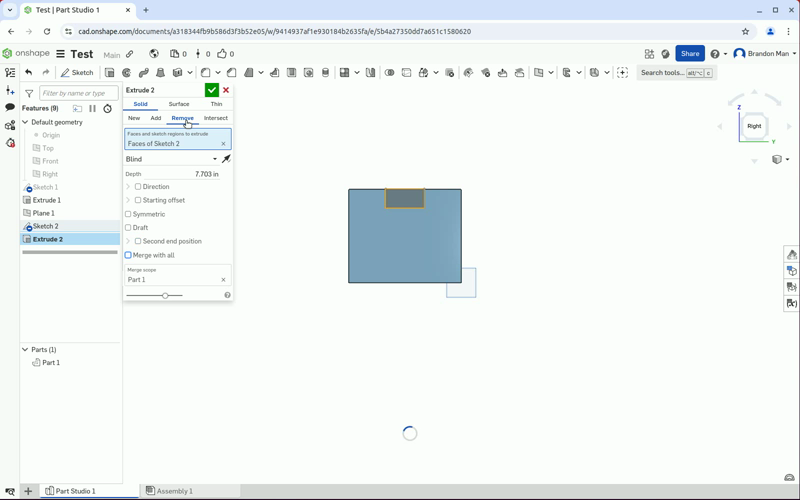
key(space)
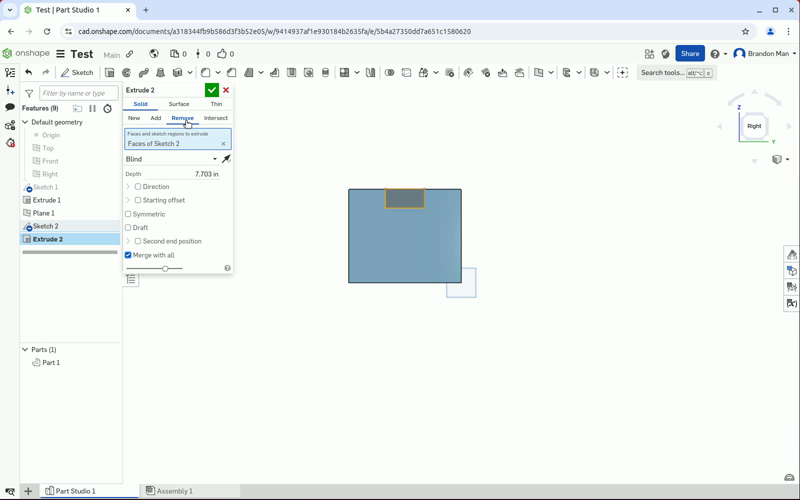
key(enter)
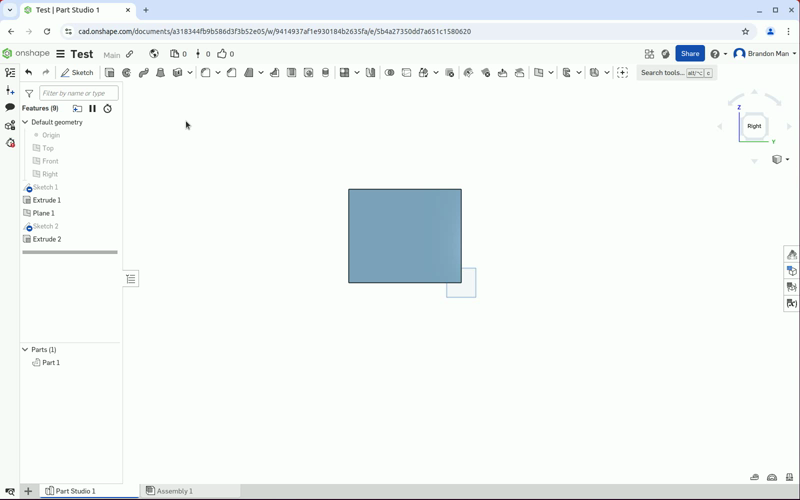
key(shift+h)
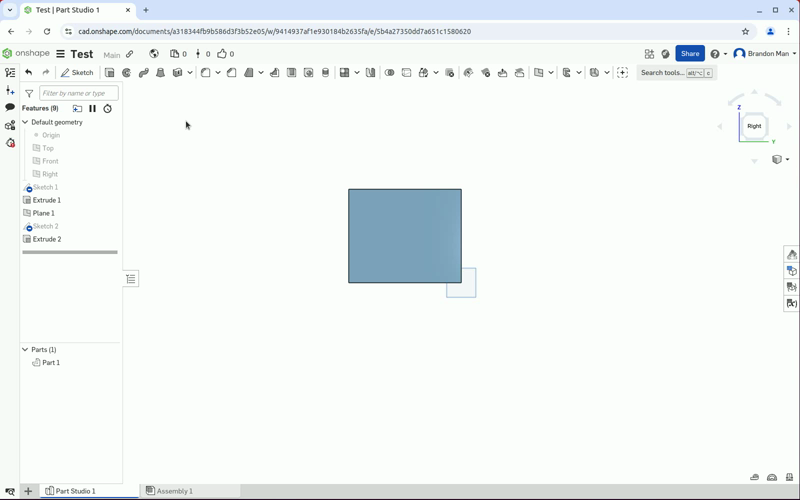
key(shift+h)
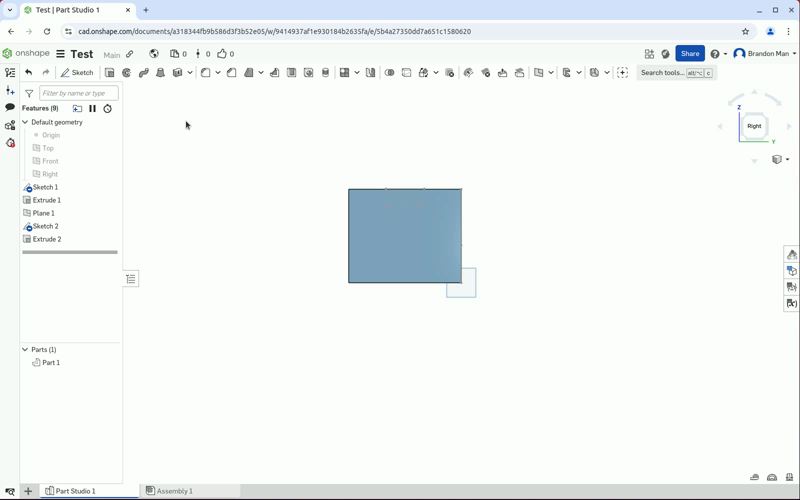
key(shift+7)
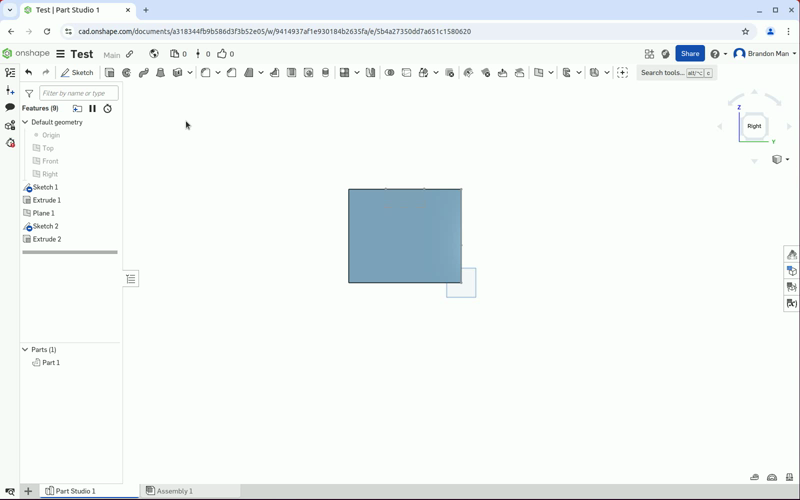
key(right, 2)
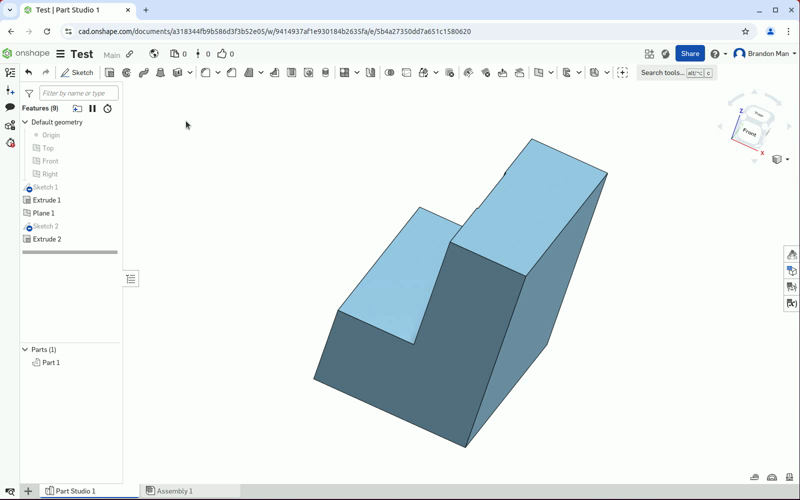
key(down, 2)
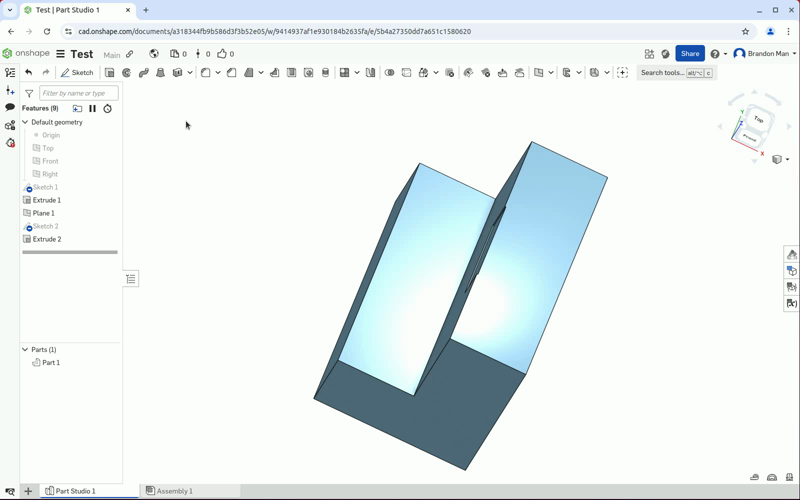
key(up, 2)
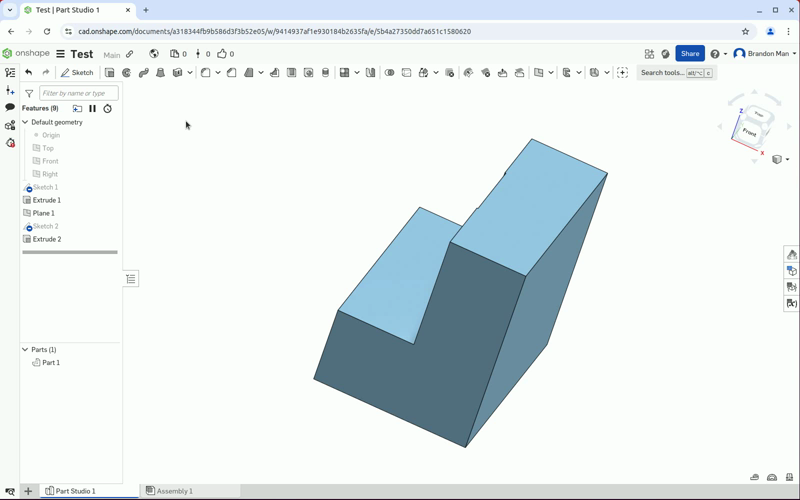
key(left, 2)
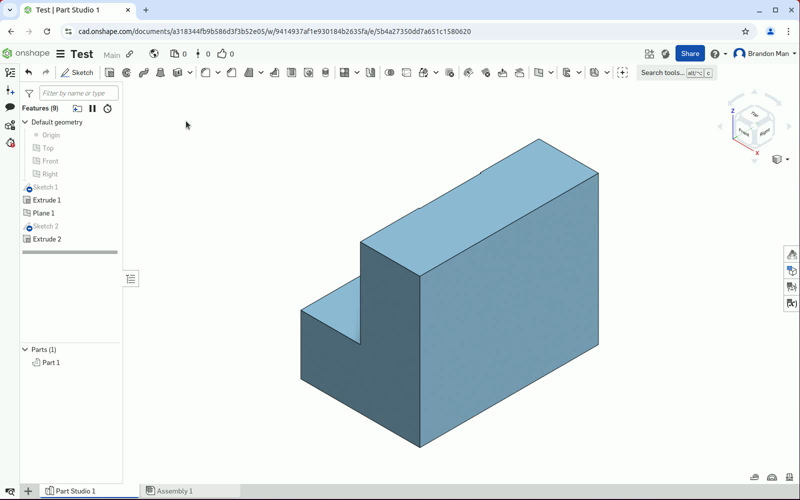
mouse_move(73, 189)
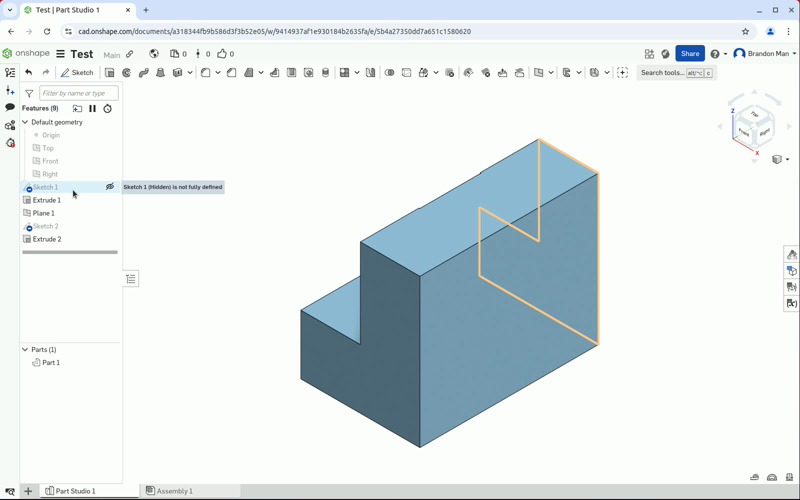
click(73, 189)